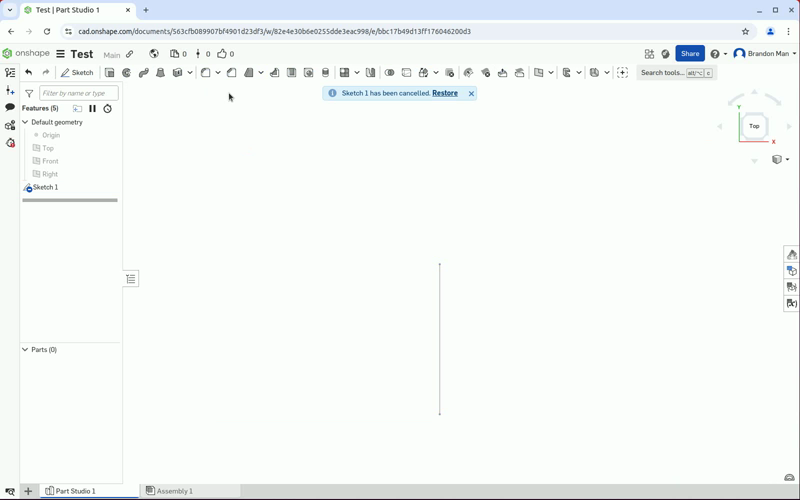
key(shift+h)
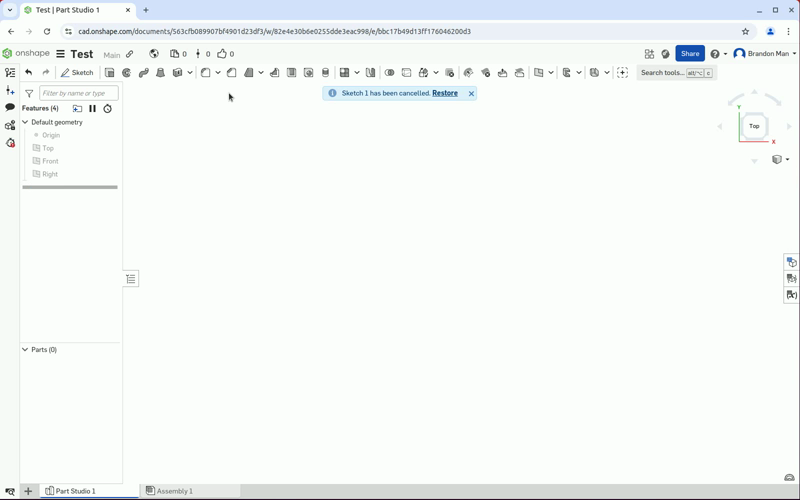
mouse_move(73, 352)
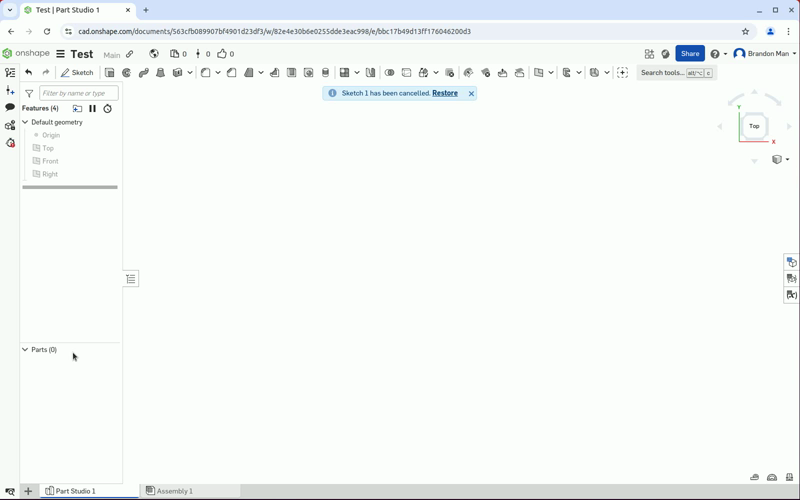
key(y)
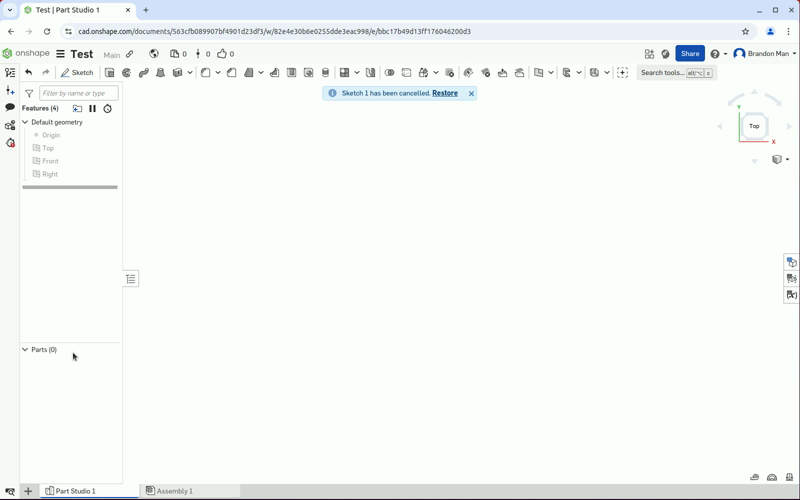
key(shift+p)
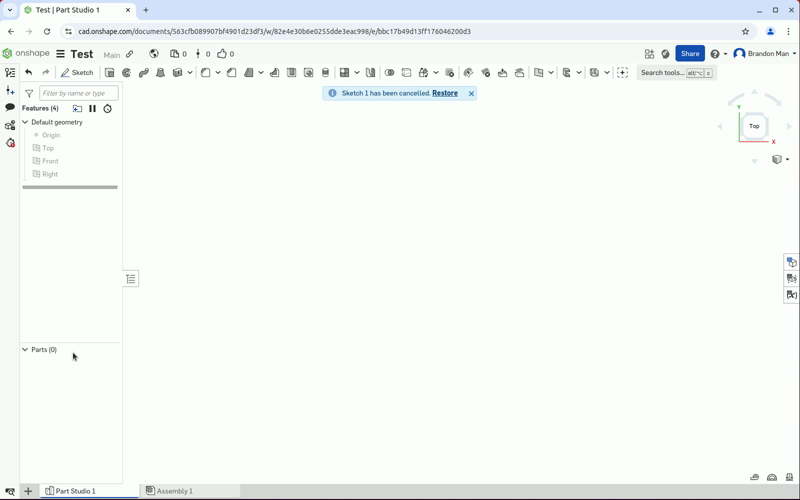
key(space)
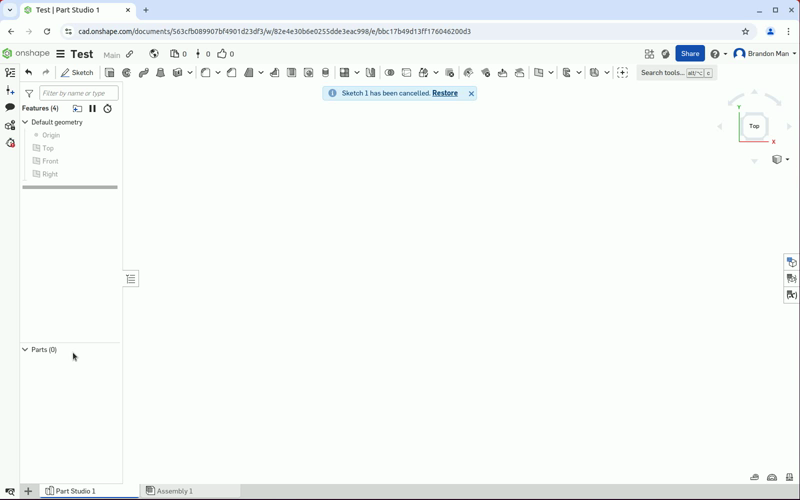
key_down(shift)
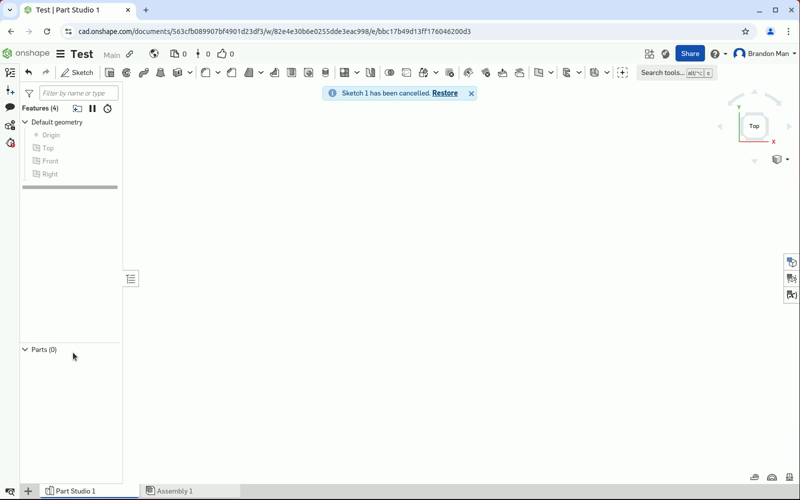
key(up)
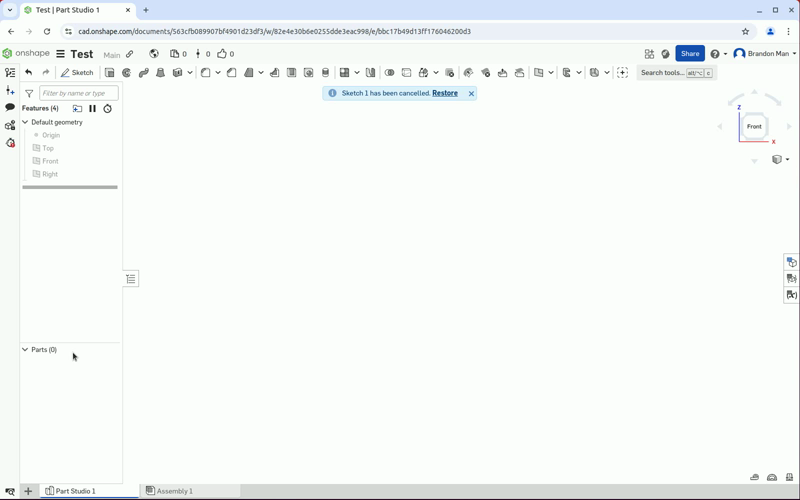
key_up(shift)
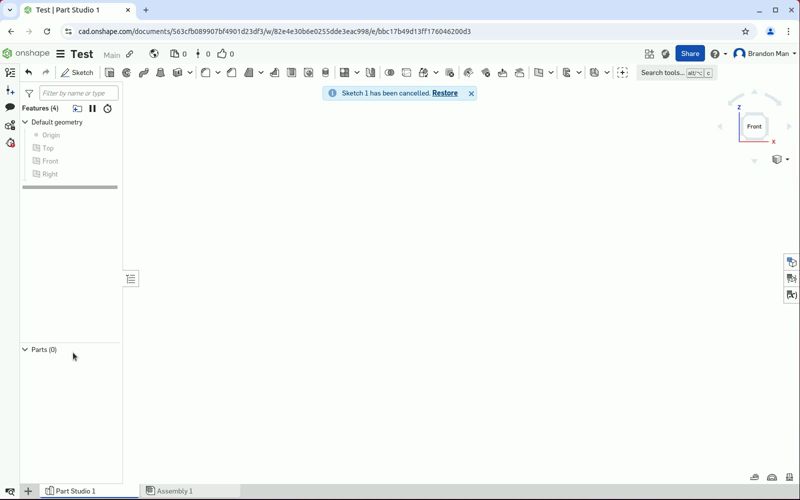
mouse_move(73, 352)
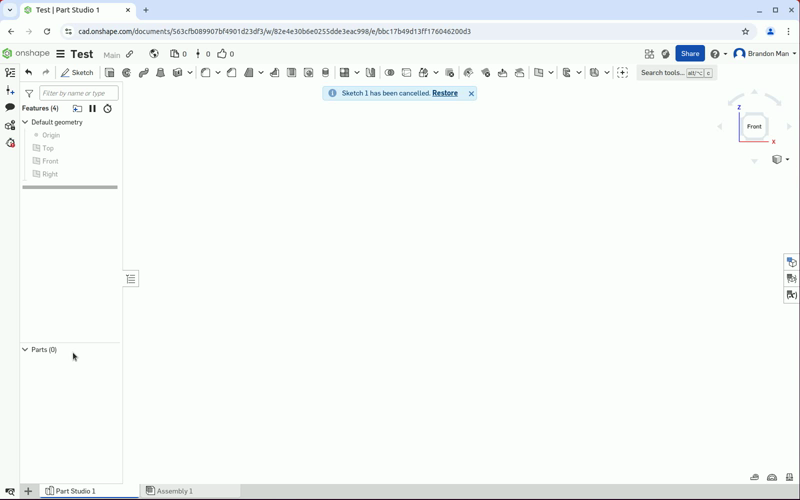
key(shift+y)
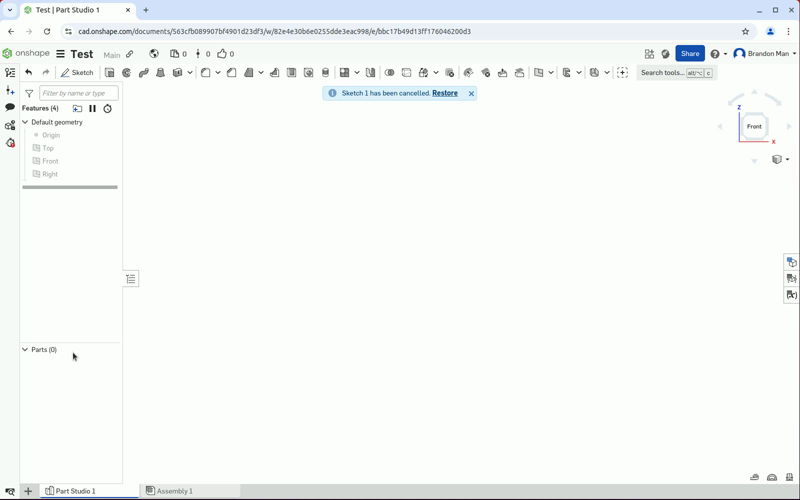
key(shift+s)
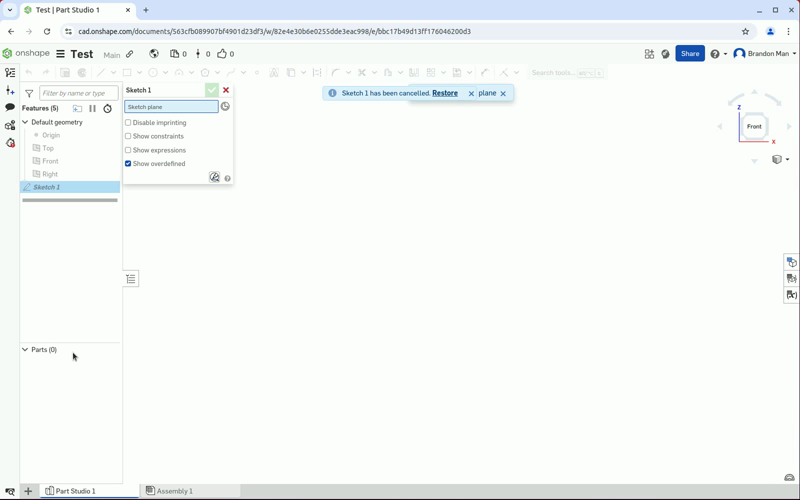
mouse_move(73, 163)
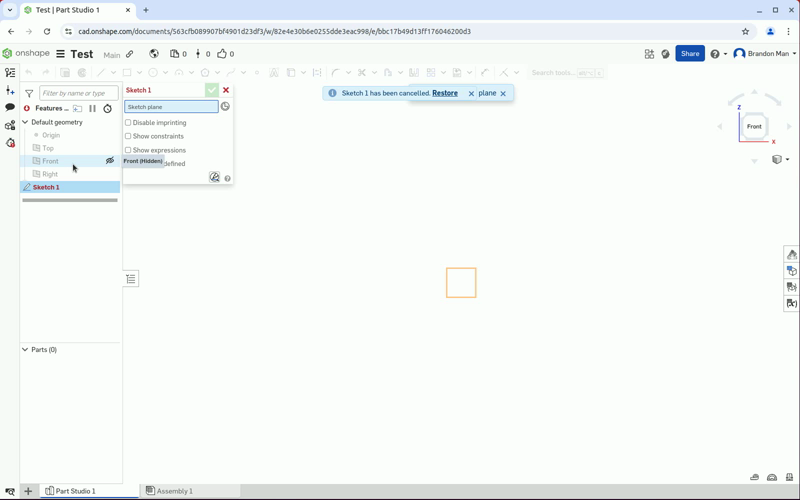
click(73, 163)
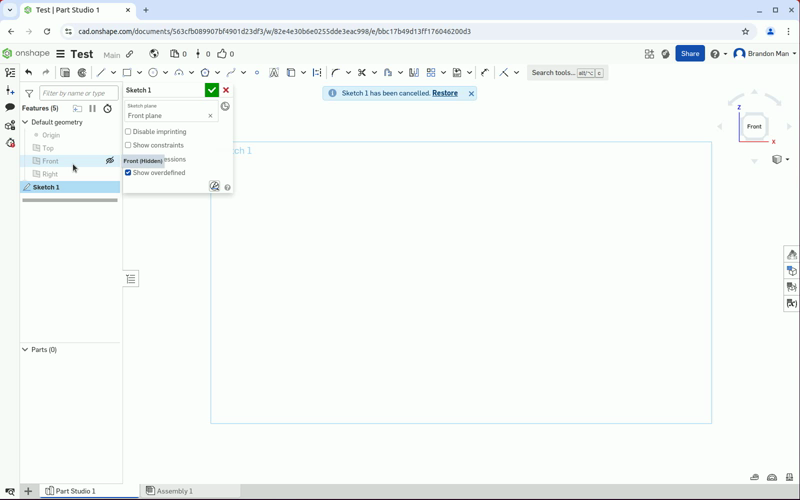
mouse_move(73, 352)
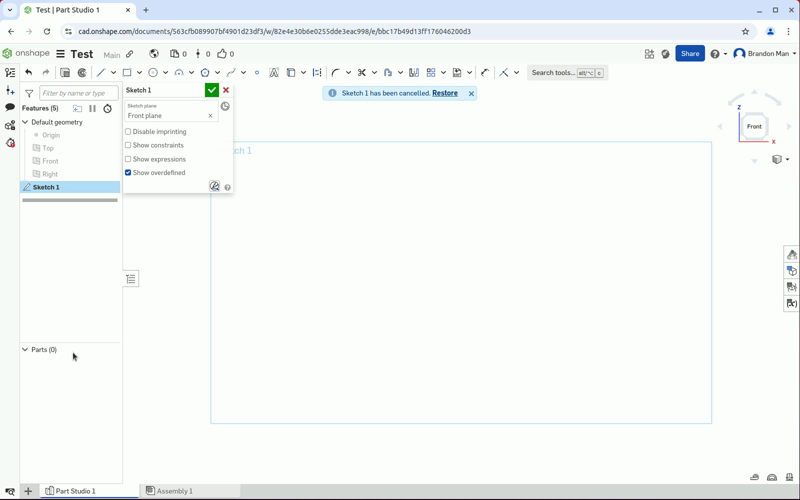
key(y)
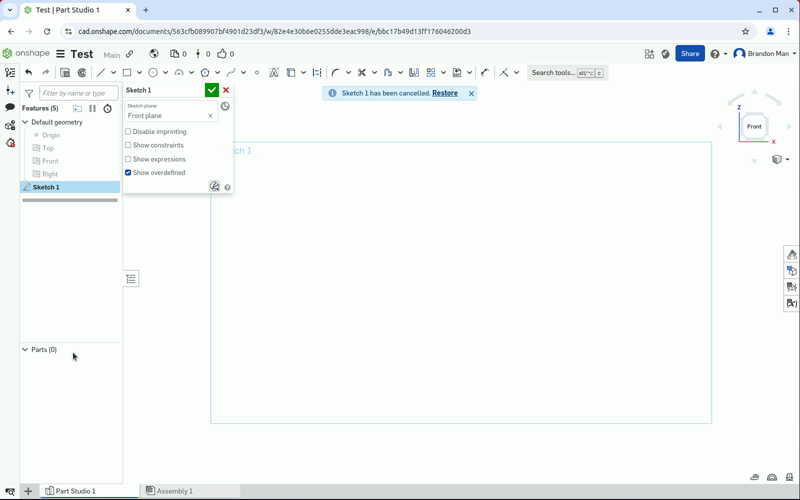
key(l)
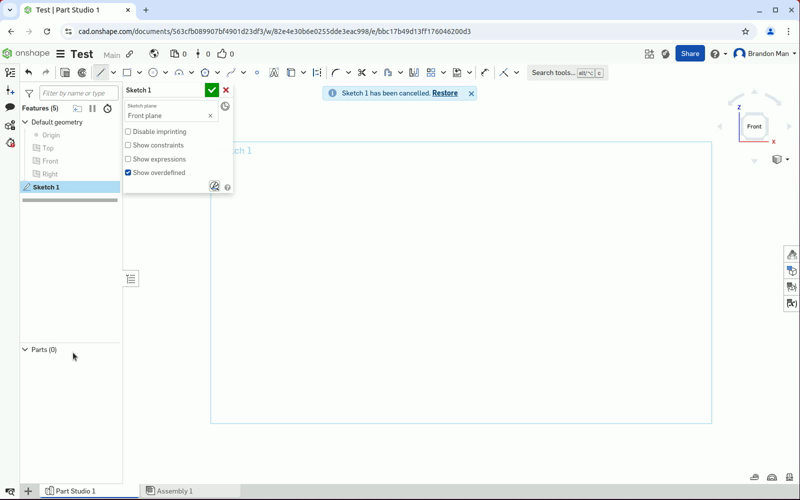
key_down(shift)
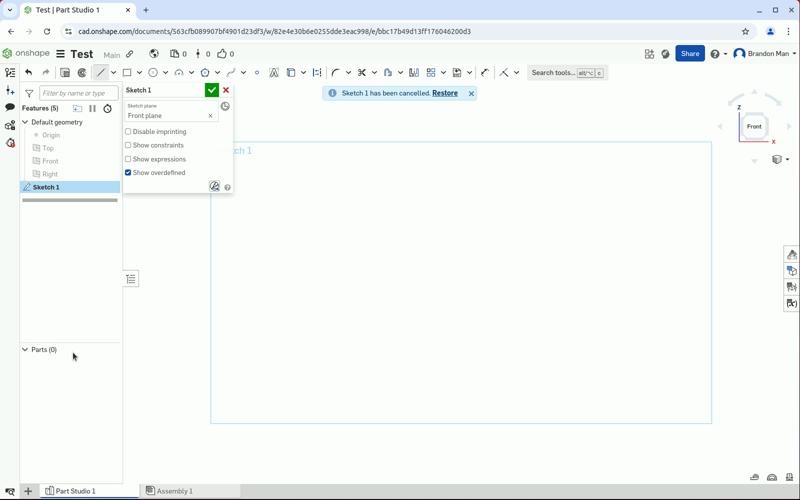
mouse_move(348, 282)
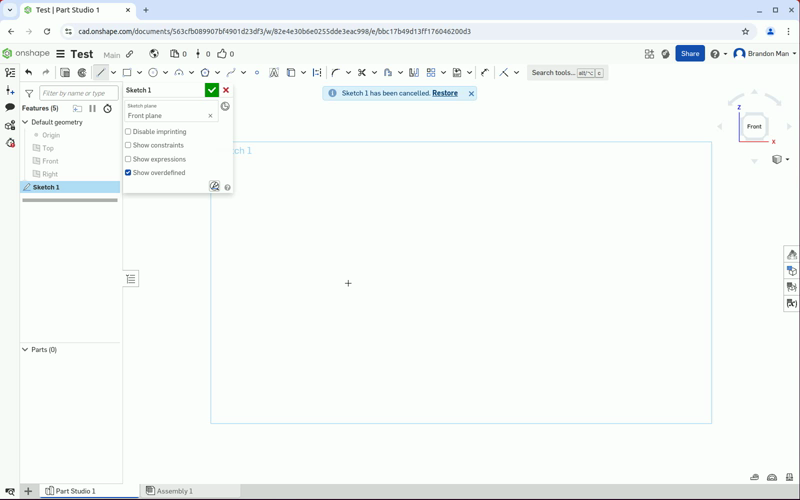
click(348, 282)
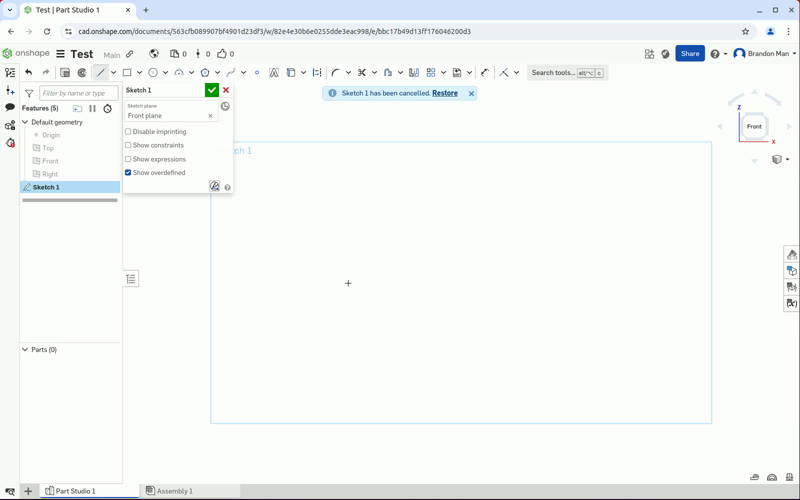
key_up(shift)
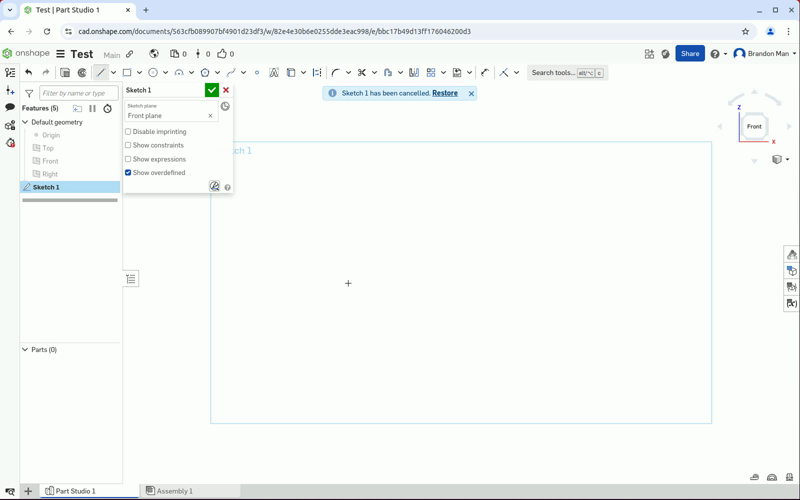
key_down(shift)
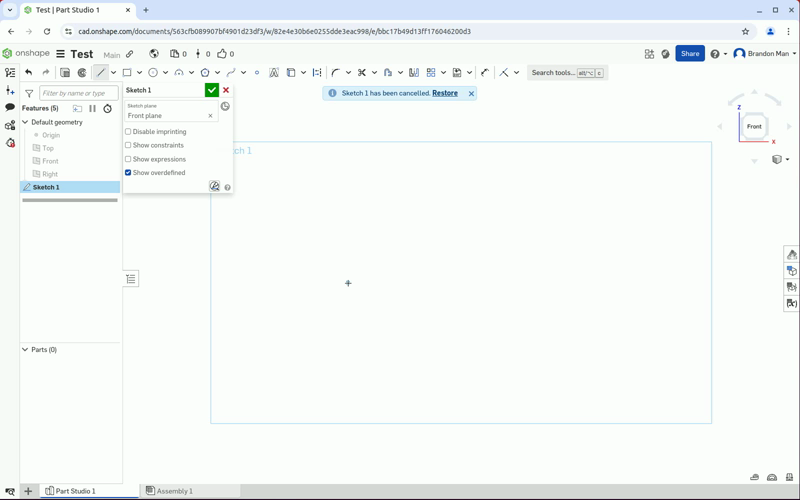
mouse_move(460, 282)
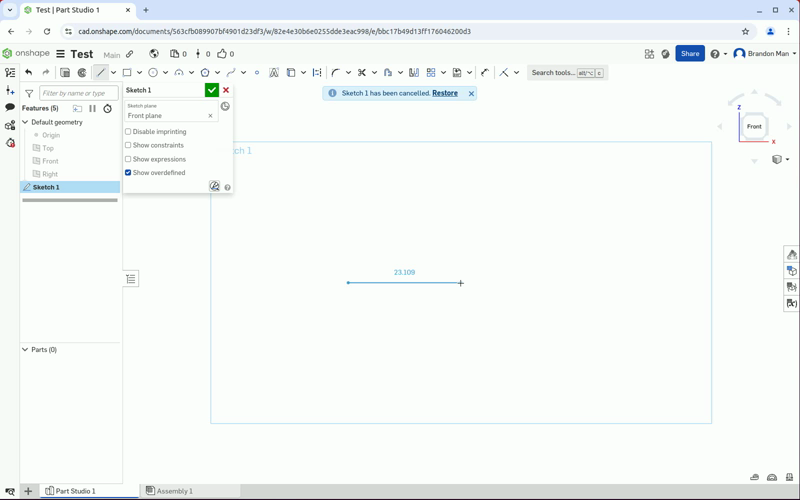
click(460, 282)
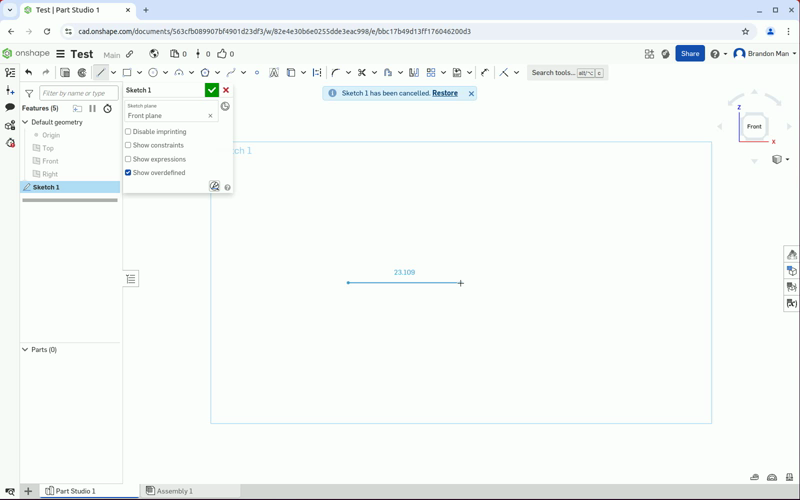
key_up(shift)
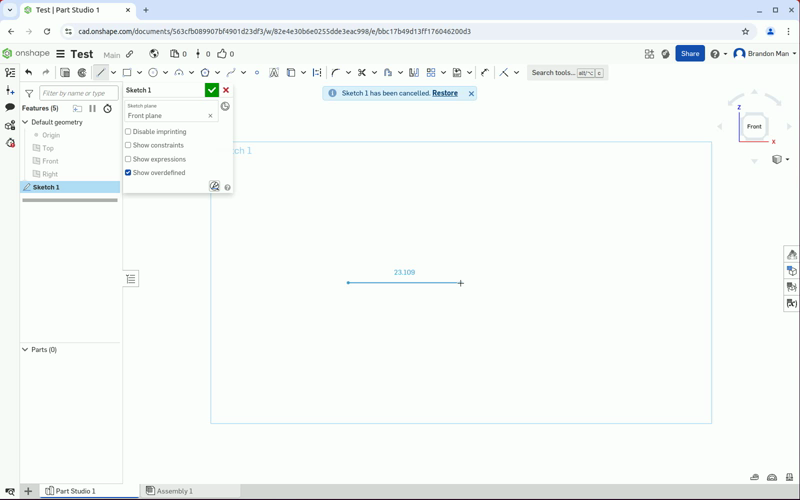
key_down(shift)
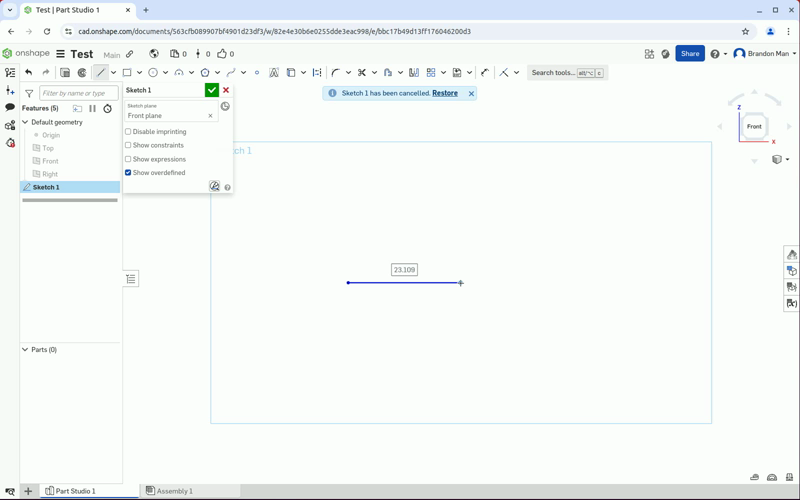
mouse_move(490, 282)
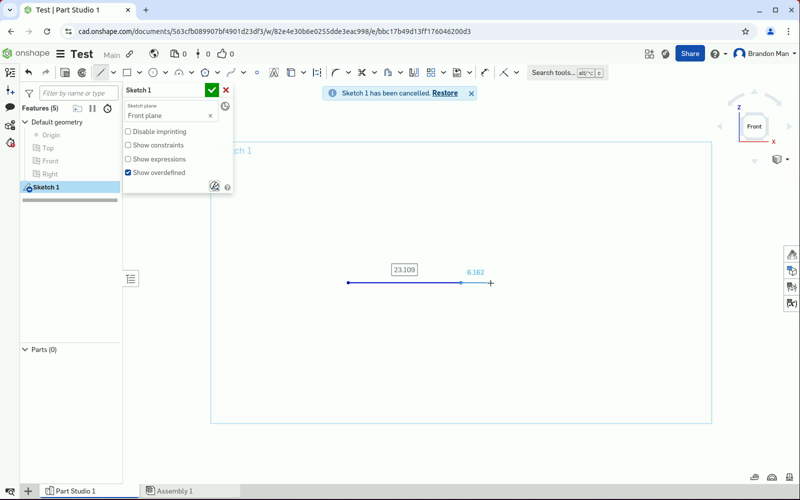
mouse_move(460, 271)
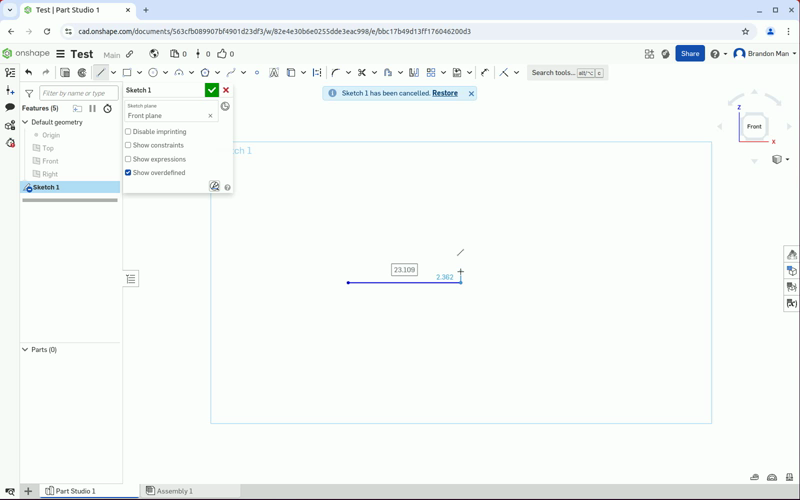
click(460, 271)
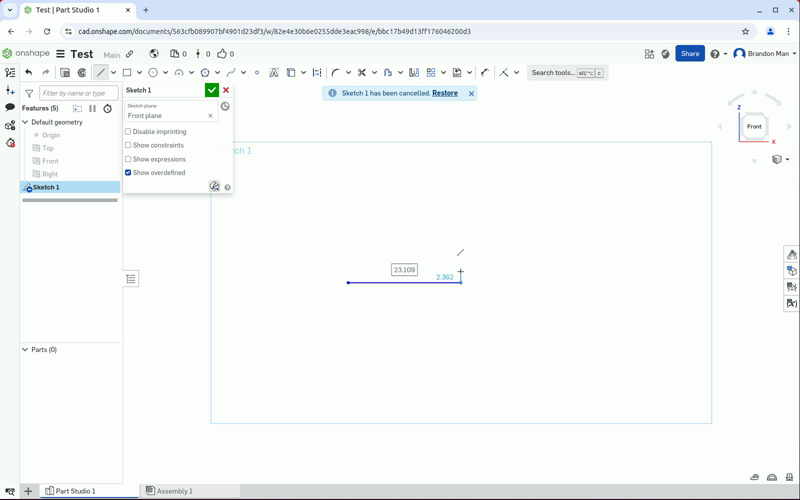
key_up(shift)
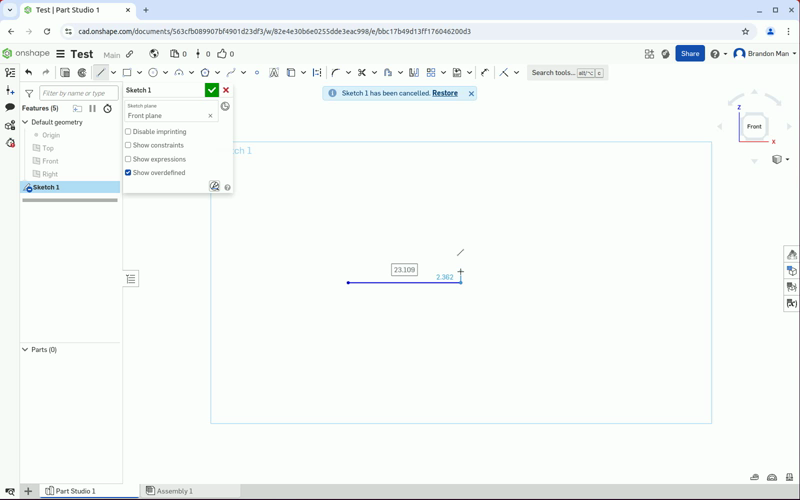
key_down(shift)
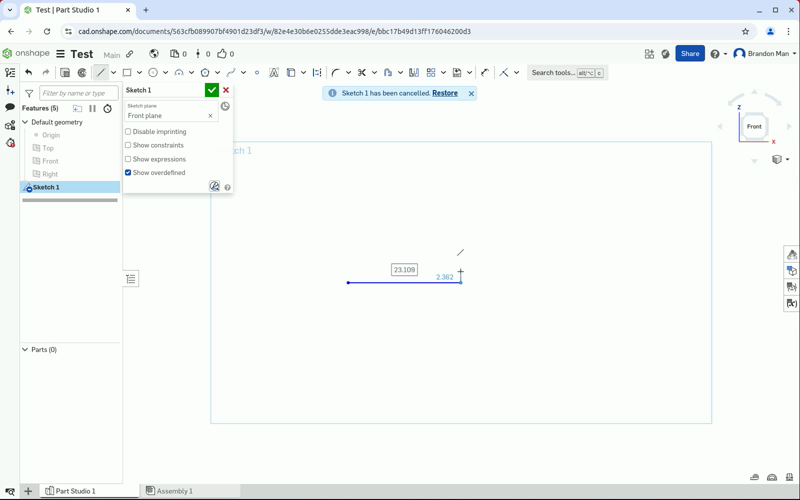
mouse_move(348, 204)
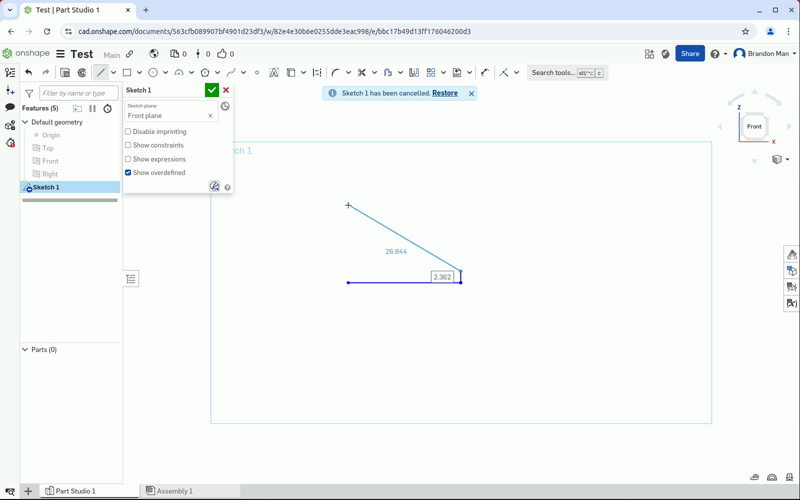
click(348, 204)
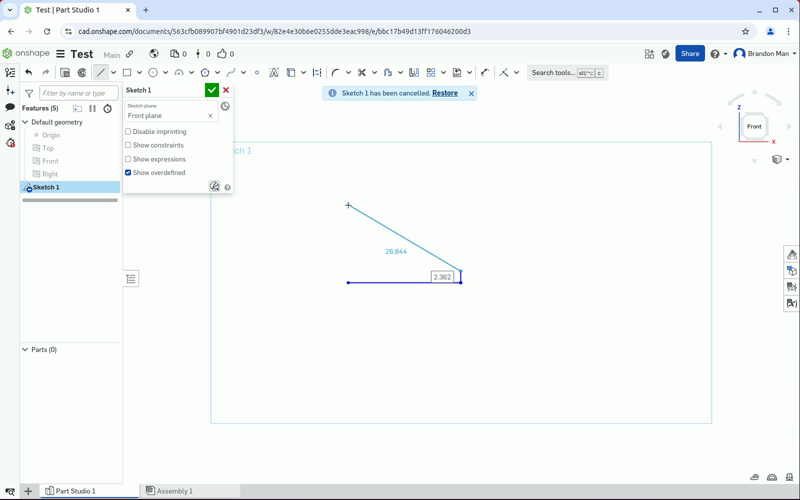
key_up(shift)
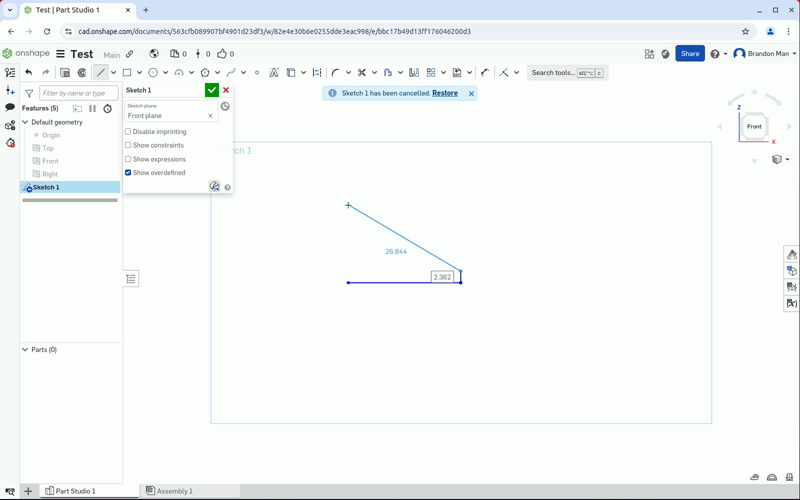
key_down(shift)
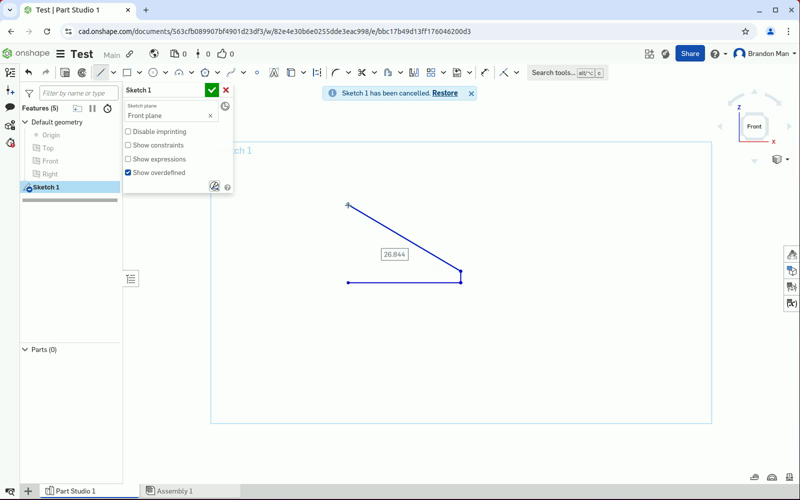
mouse_move(348, 282)
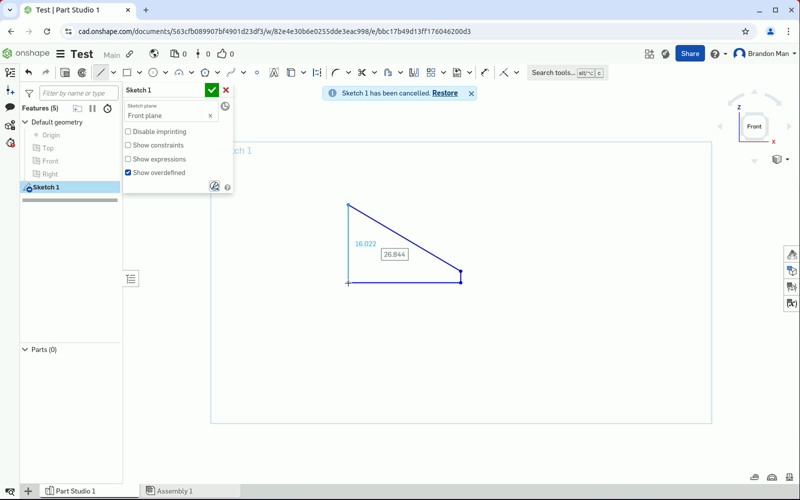
key_up(shift)
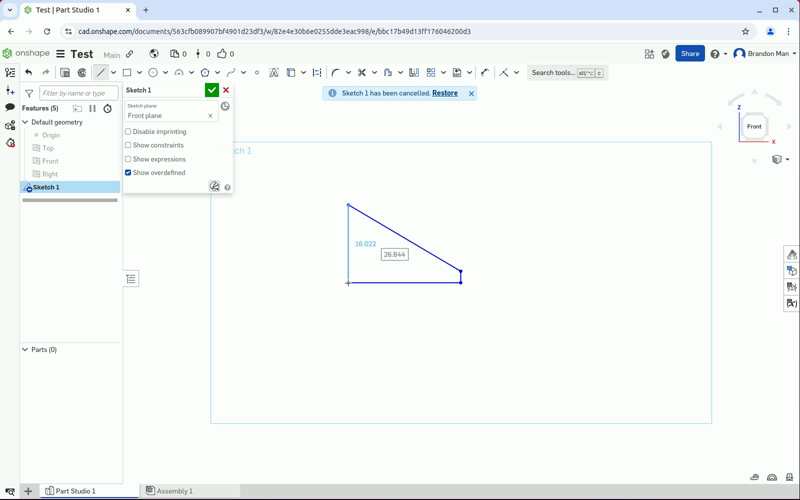
click(348, 282)
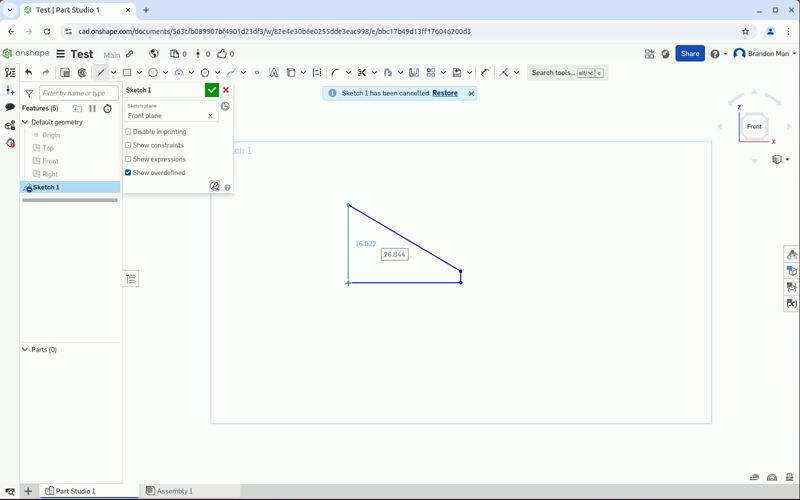
key(esc)
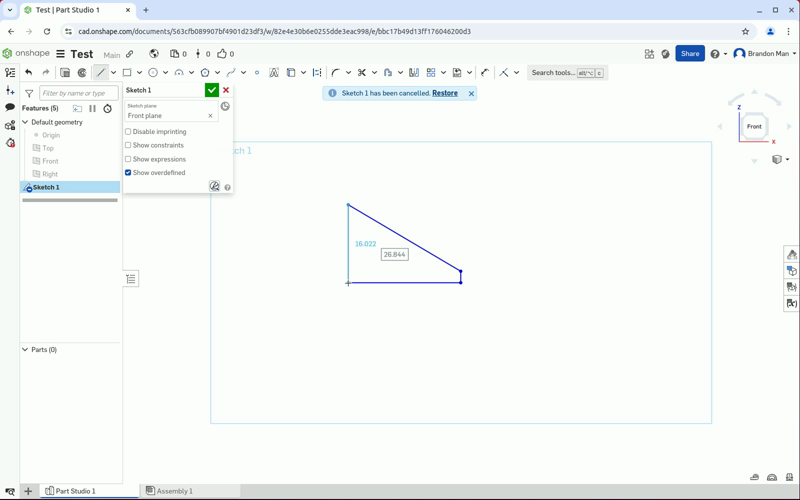
mouse_move(394, 244)
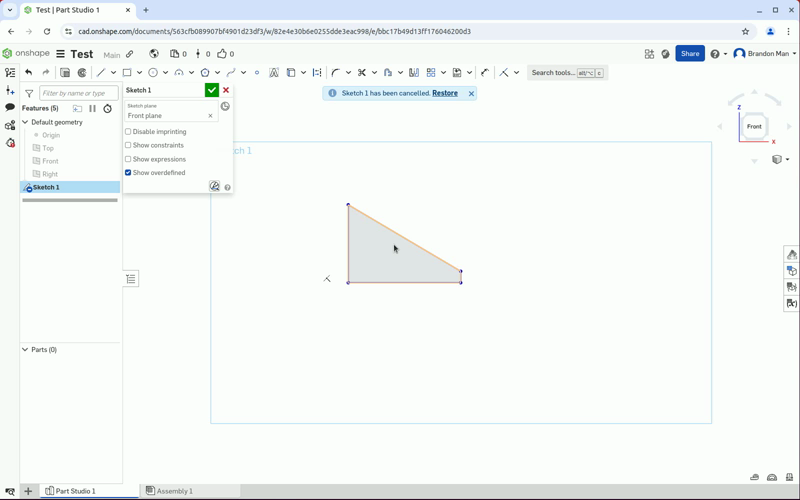
click(394, 244)
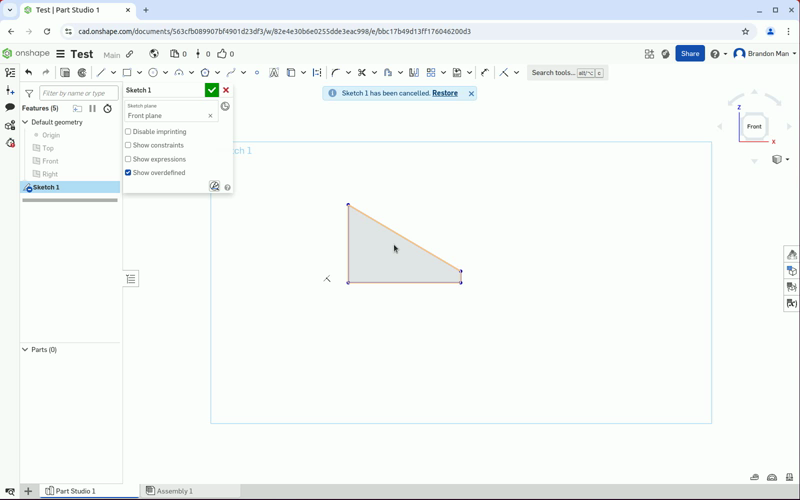
mouse_move(73, 352)
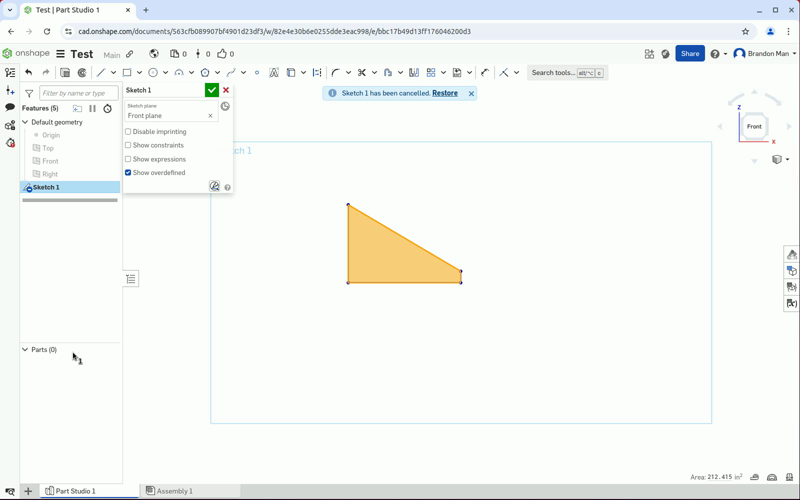
key(shift+y)
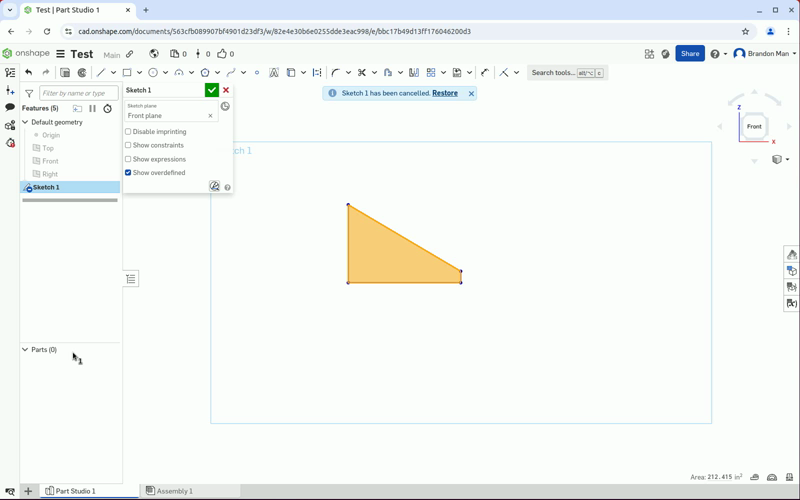
key(shift+e)
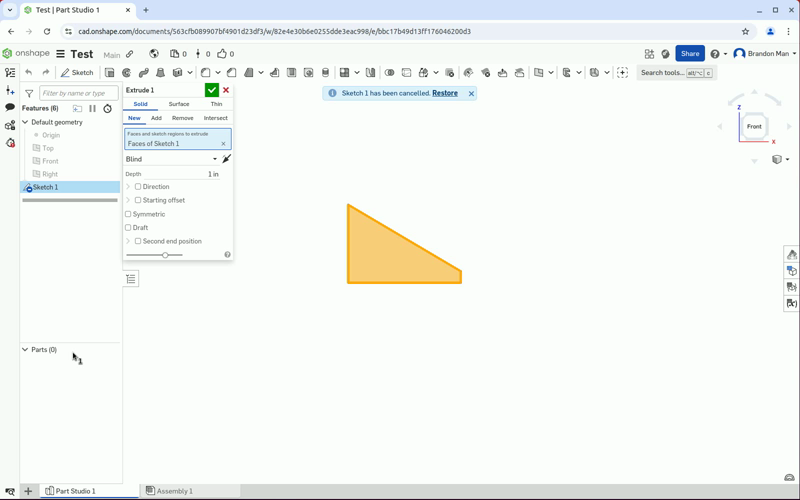
mouse_move(143, 106)
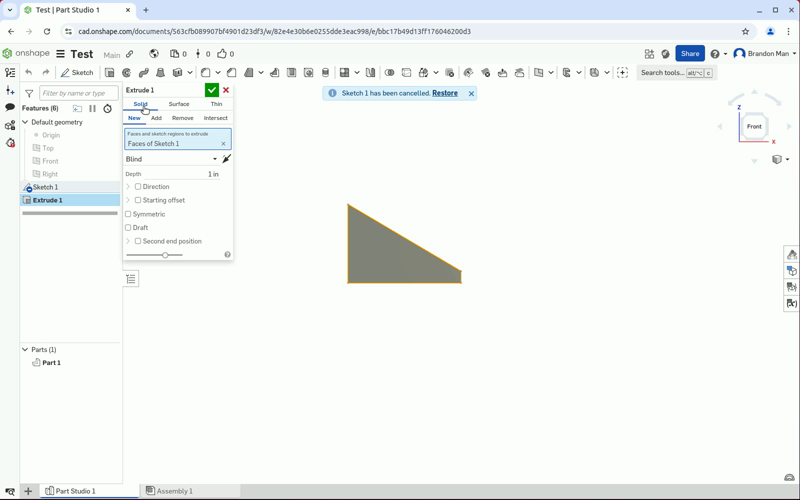
click(143, 106)
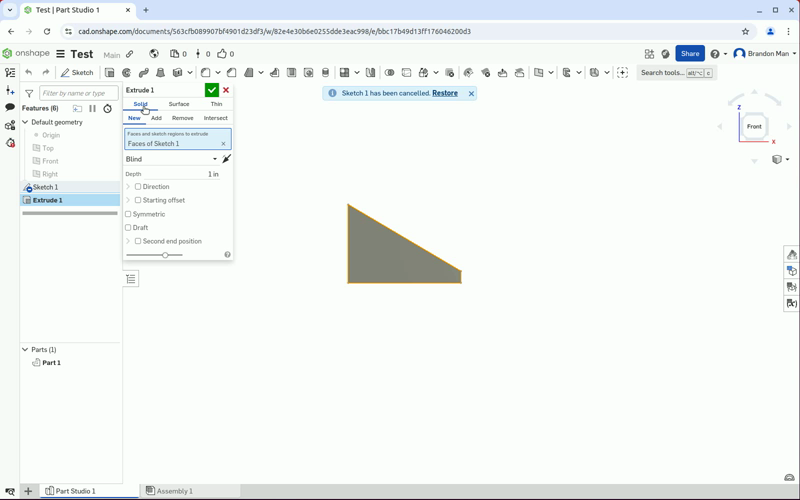
mouse_move(137, 120)
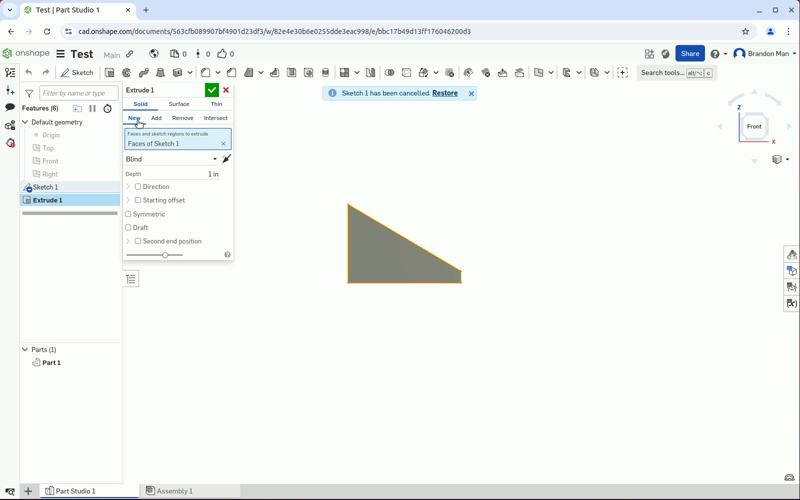
click(137, 120)
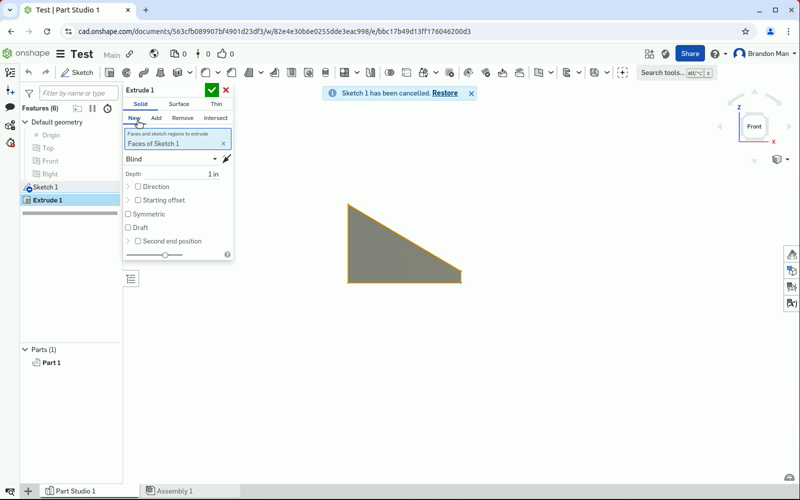
key(tab, 4)
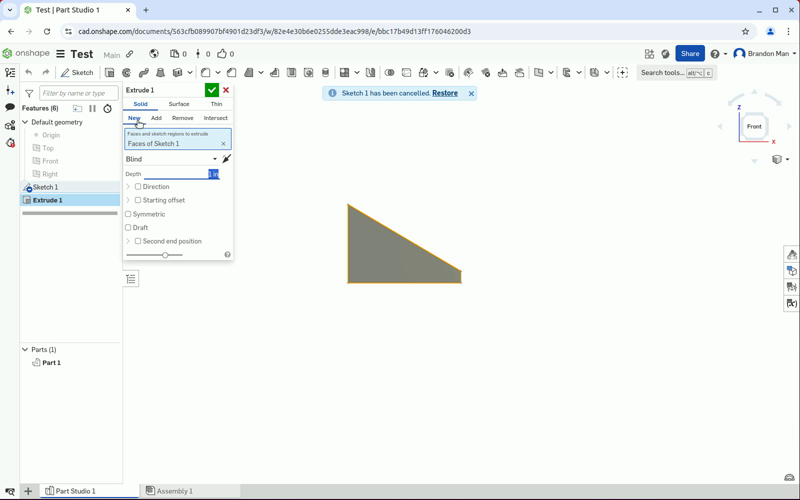
text(1.926)
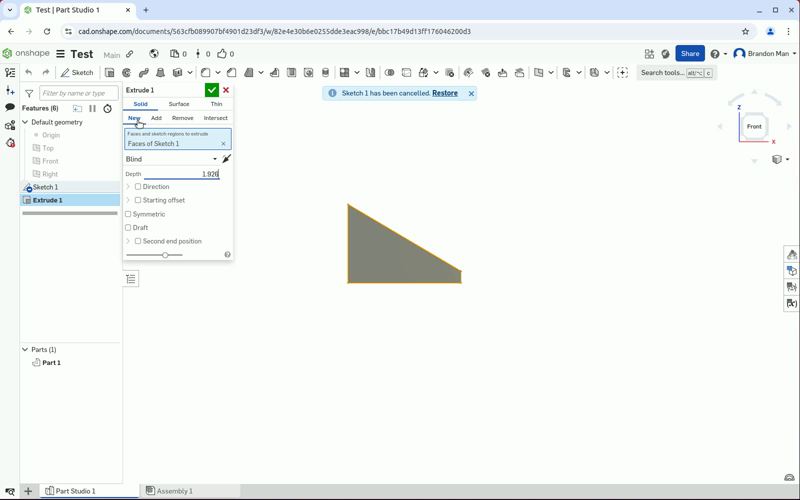
key(enter)
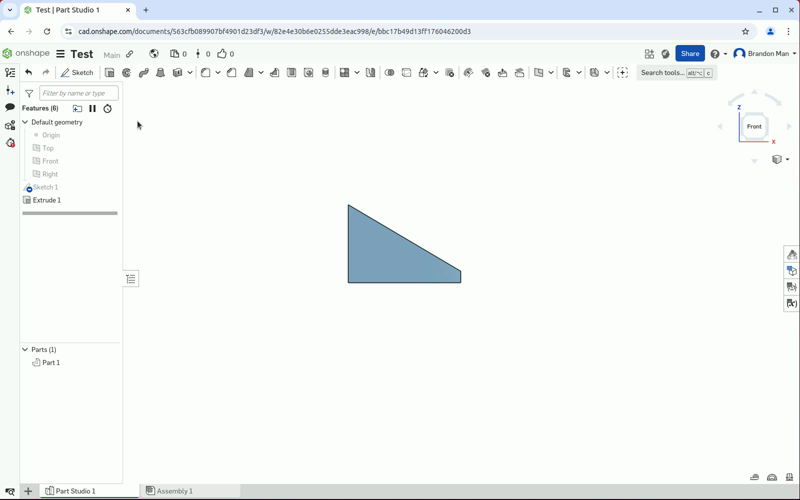
key(shift+h)
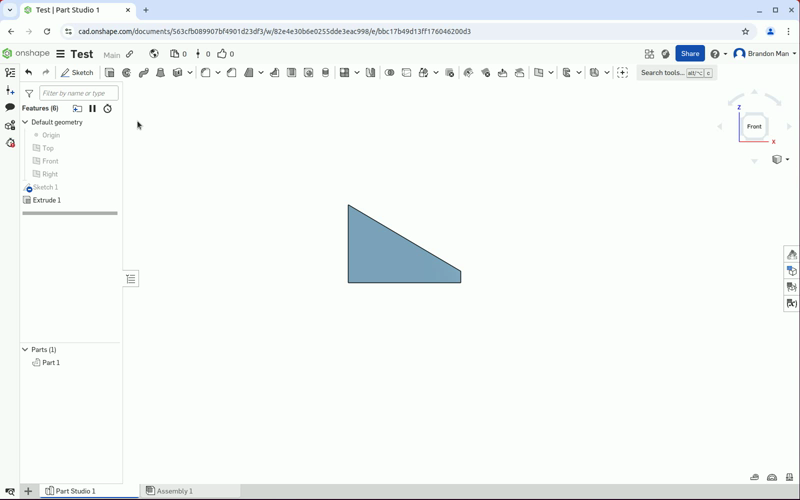
key(shift+h)
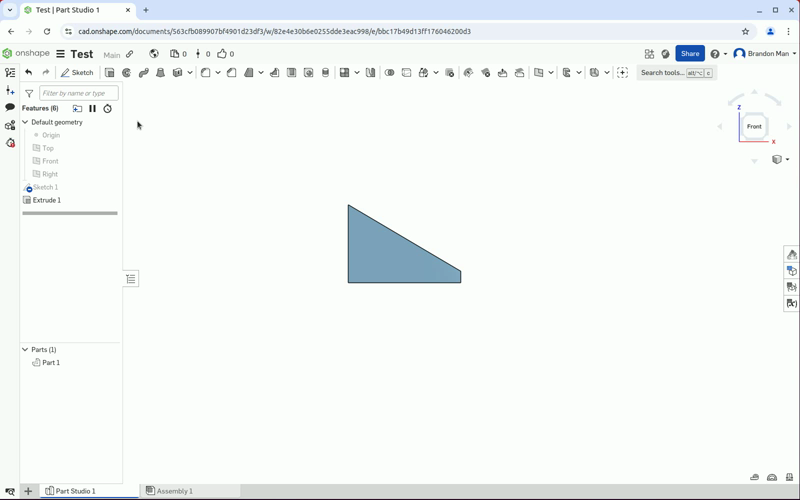
mouse_move(73, 189)
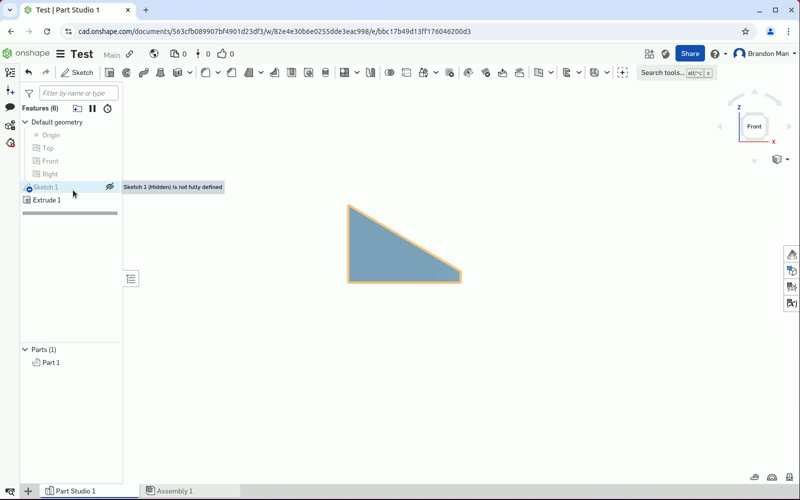
click(73, 189)
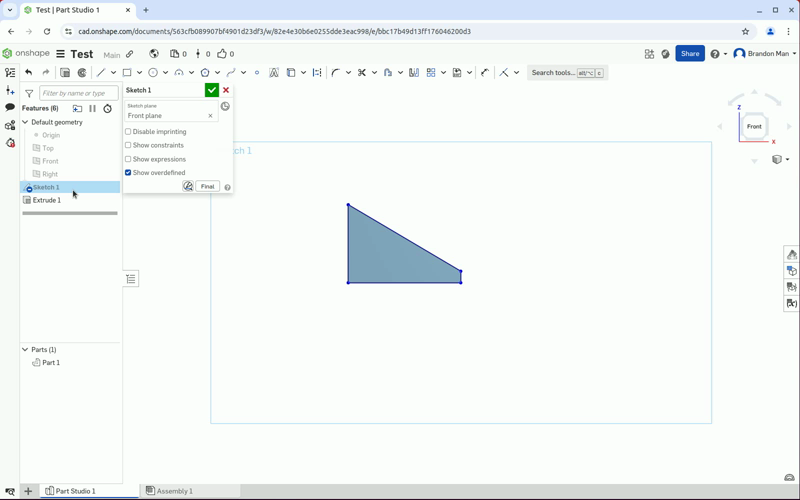
mouse_move(229, 92)
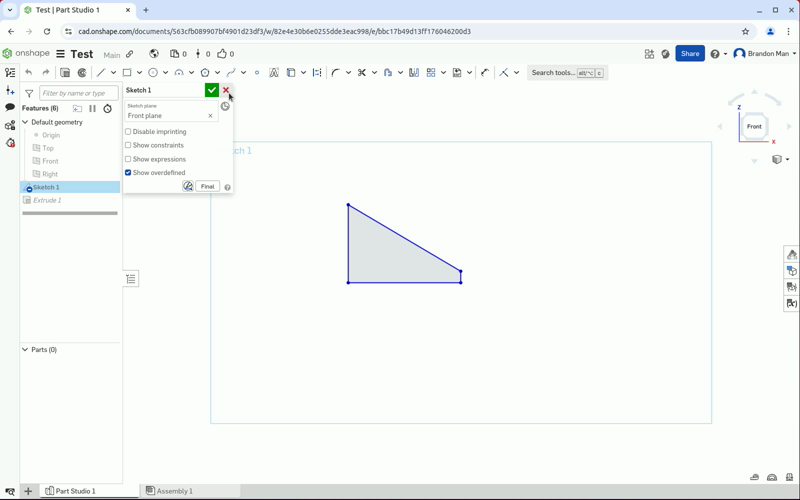
click(229, 92)
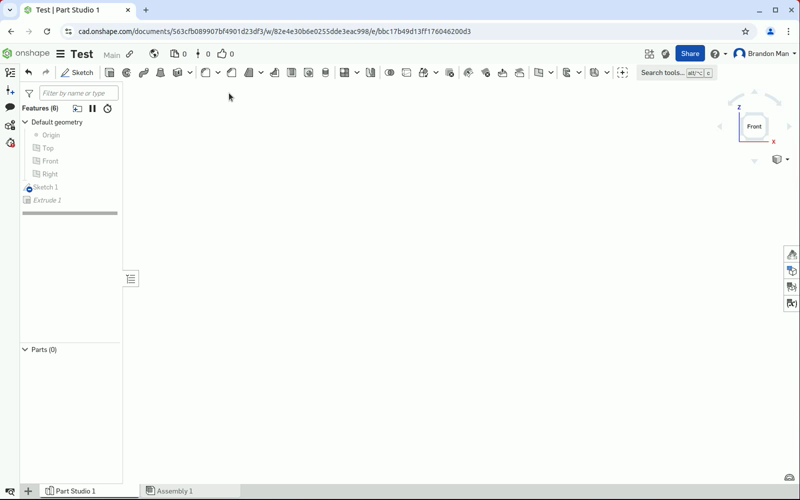
mouse_move(73, 352)
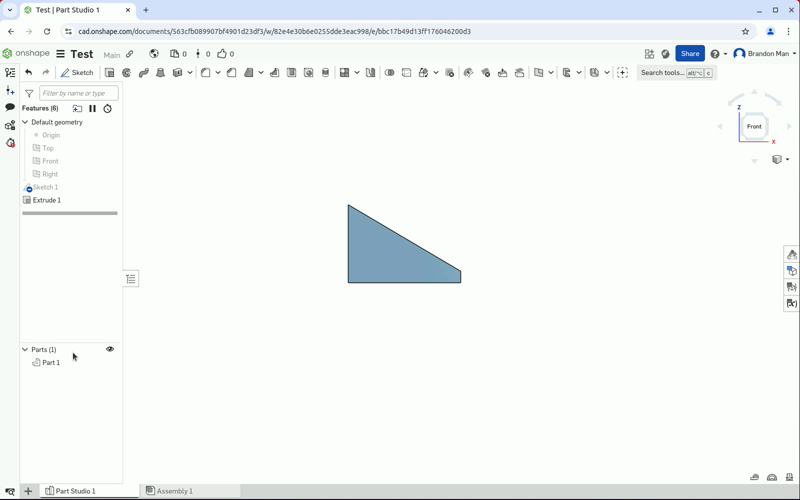
key(y)
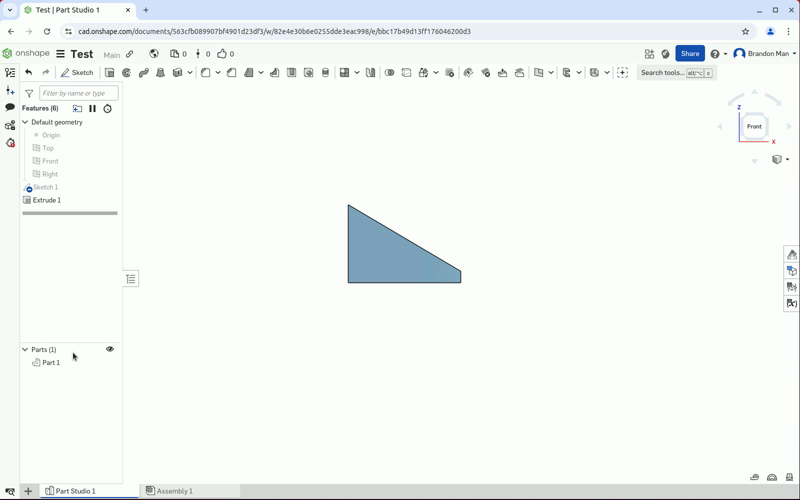
key(shift+p)
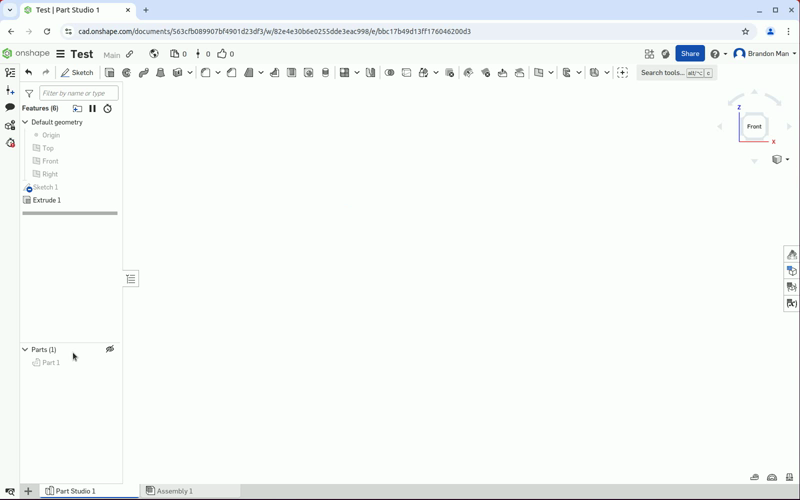
key(space)
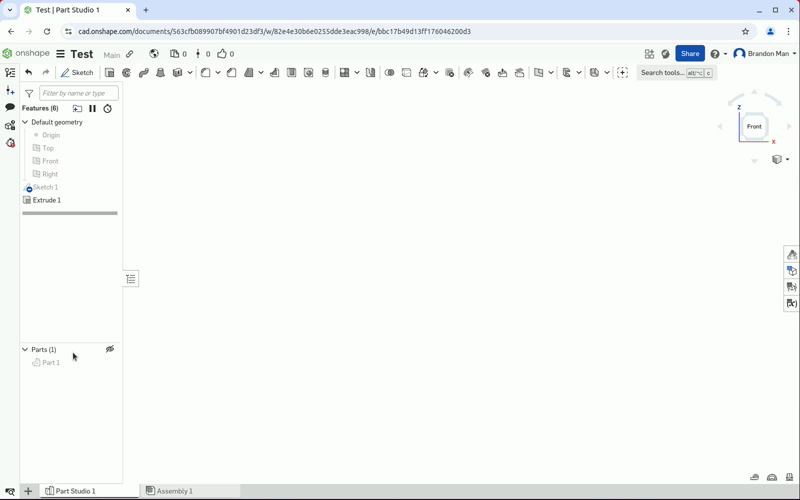
key_down(shift)
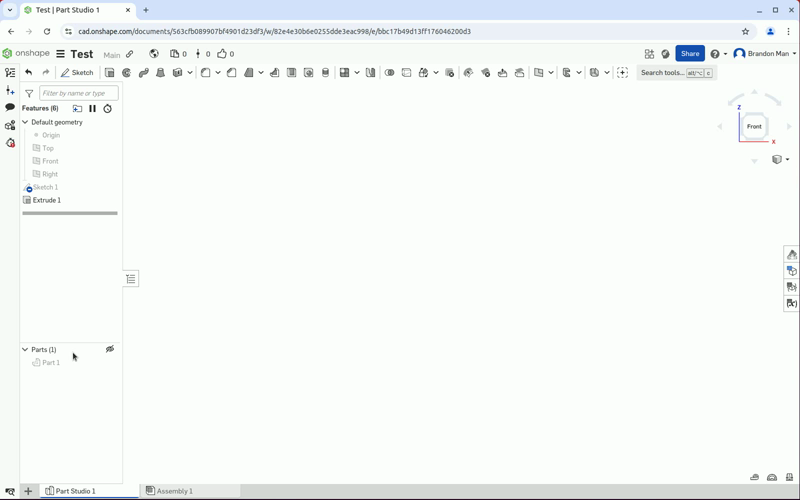
key(left)
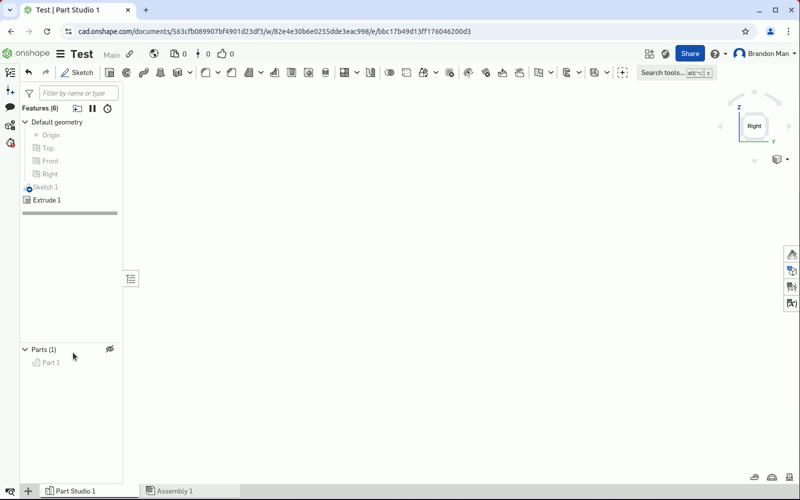
key_up(shift)
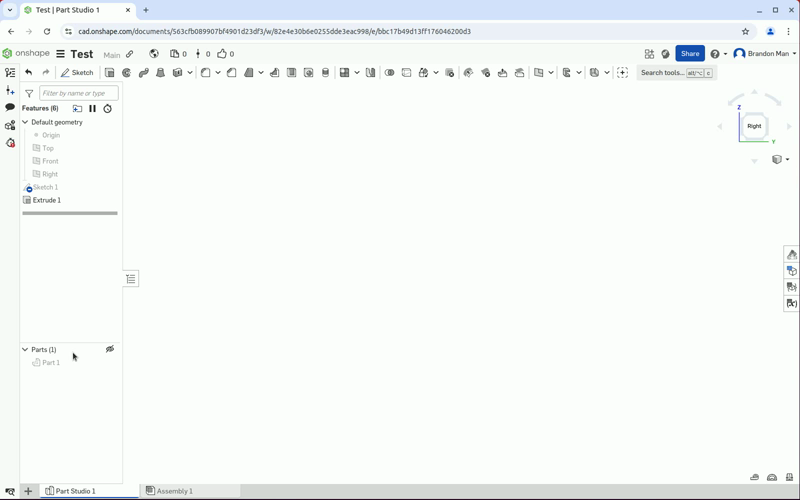
mouse_move(73, 352)
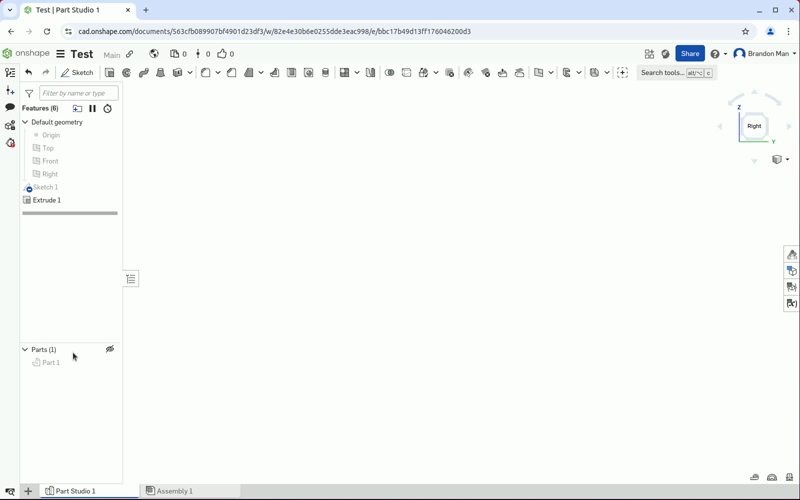
key(shift+y)
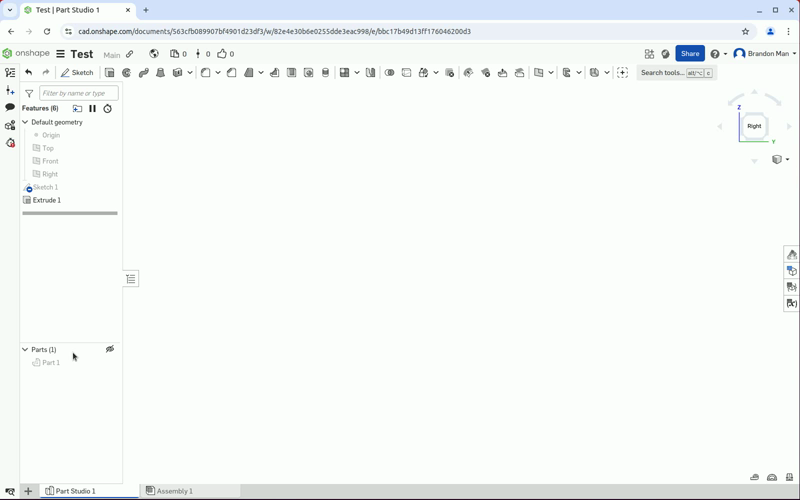
key(shift+s)
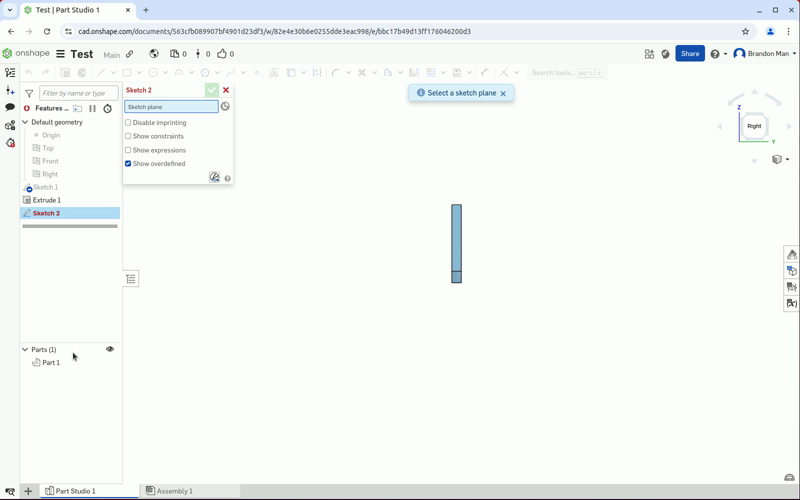
mouse_move(73, 176)
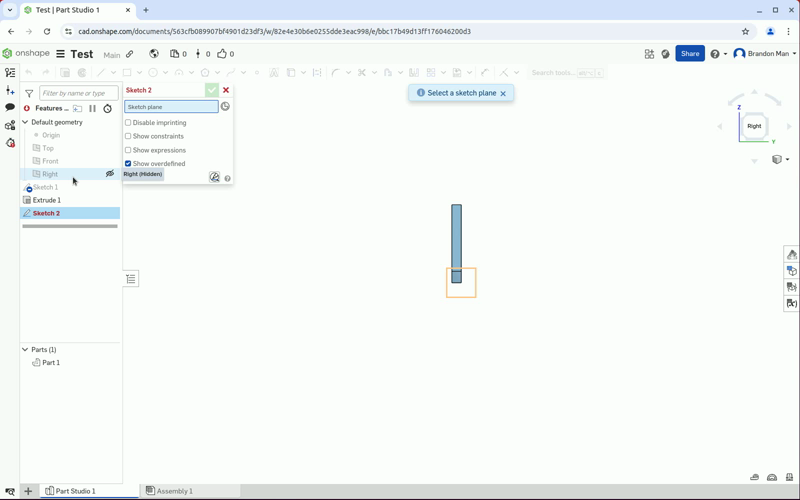
click(73, 176)
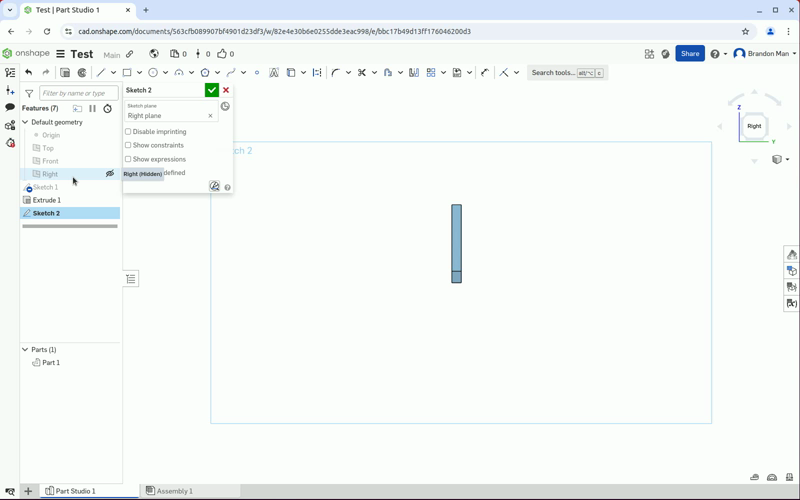
mouse_move(73, 352)
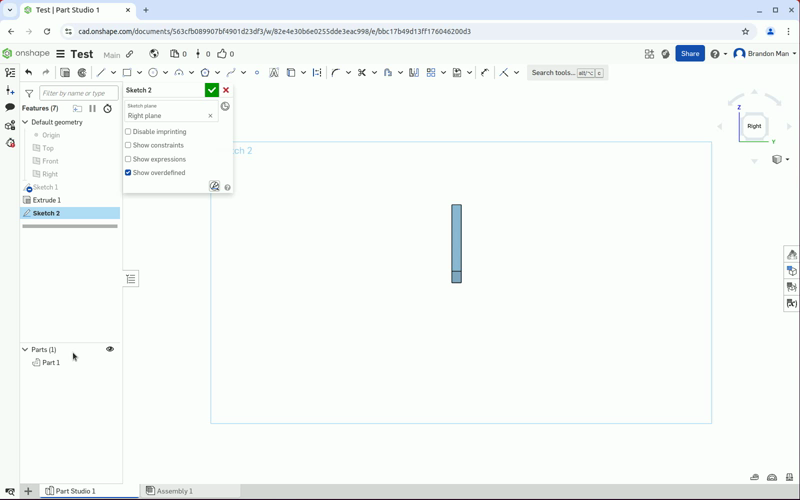
key(y)
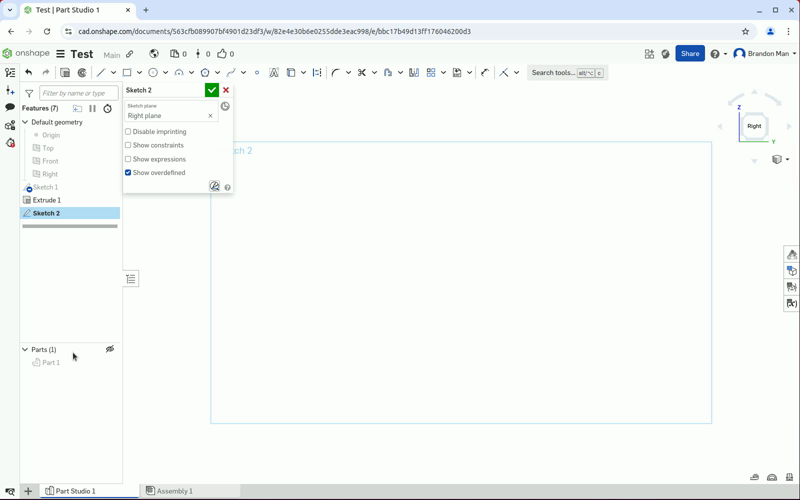
key(c)
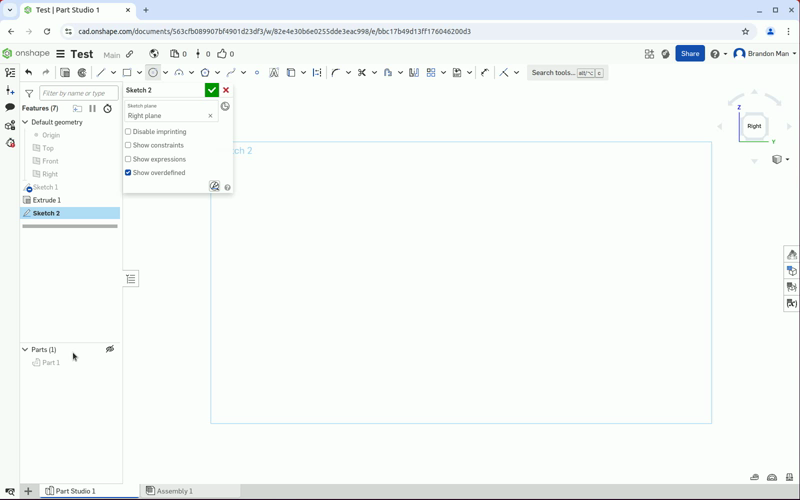
key_down(shift)
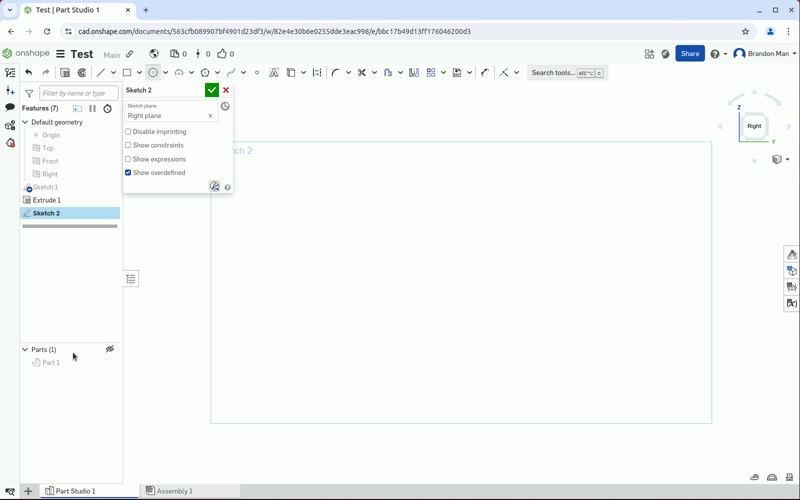
mouse_move(457, 278)
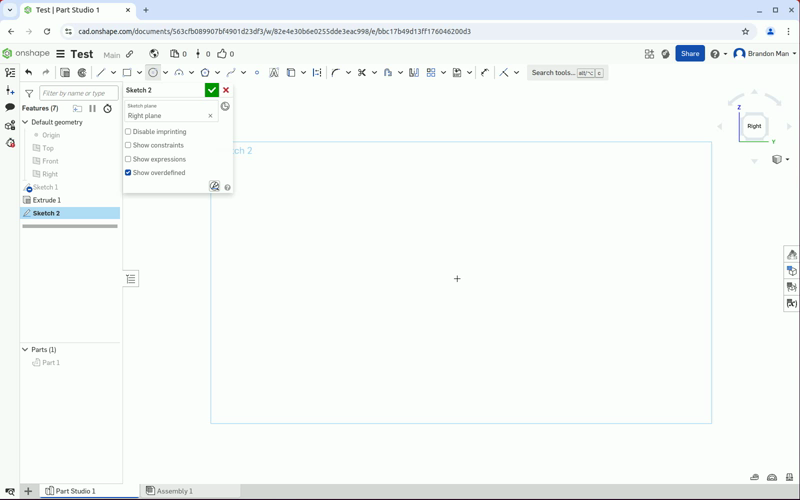
click(457, 278)
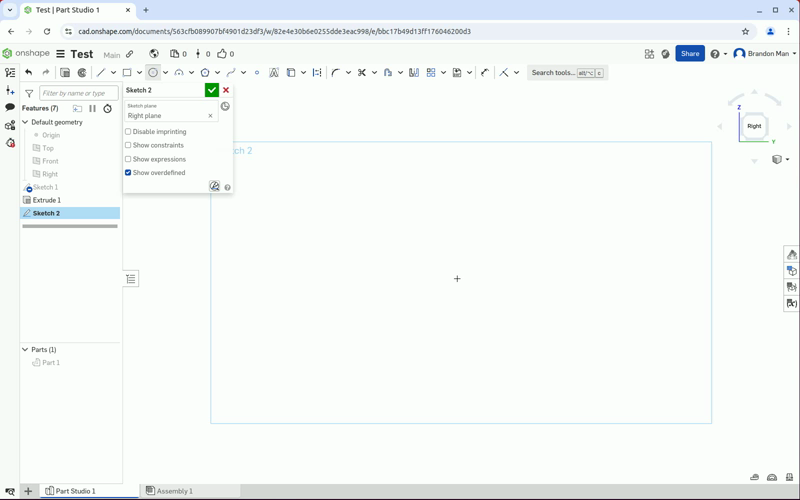
key_up(shift)
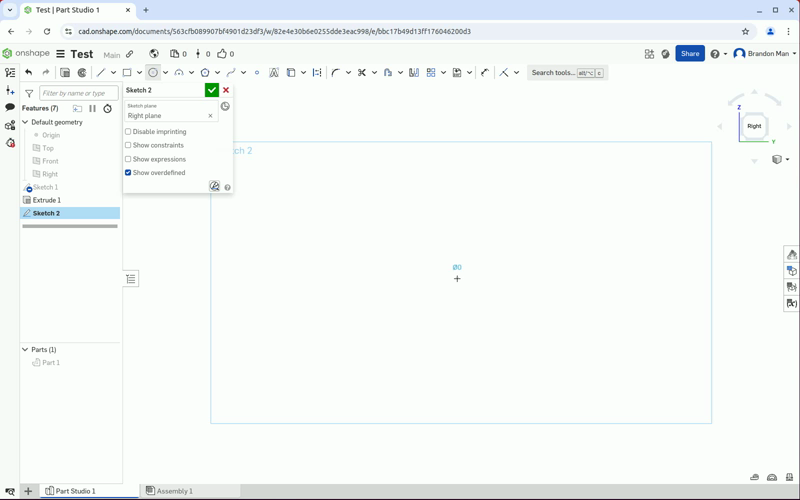
mouse_move(460, 278)
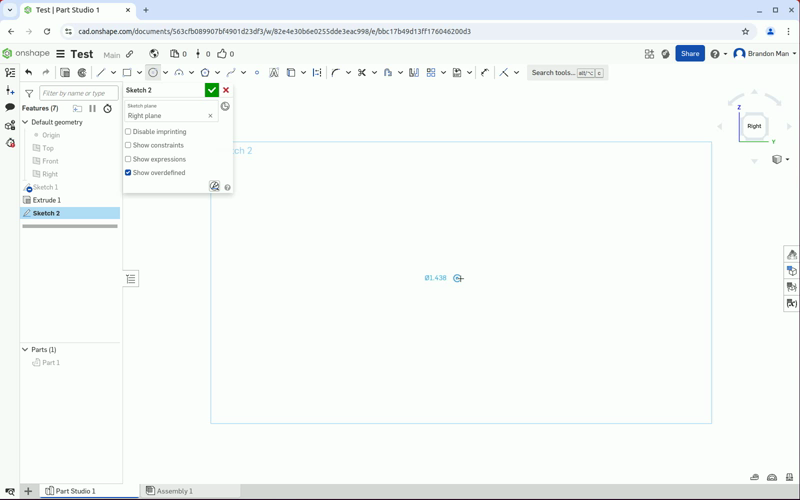
click(460, 278)
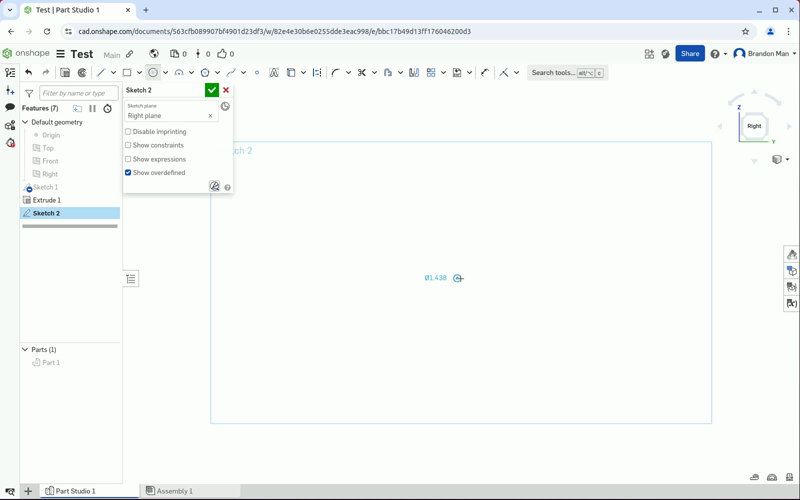
key(esc)
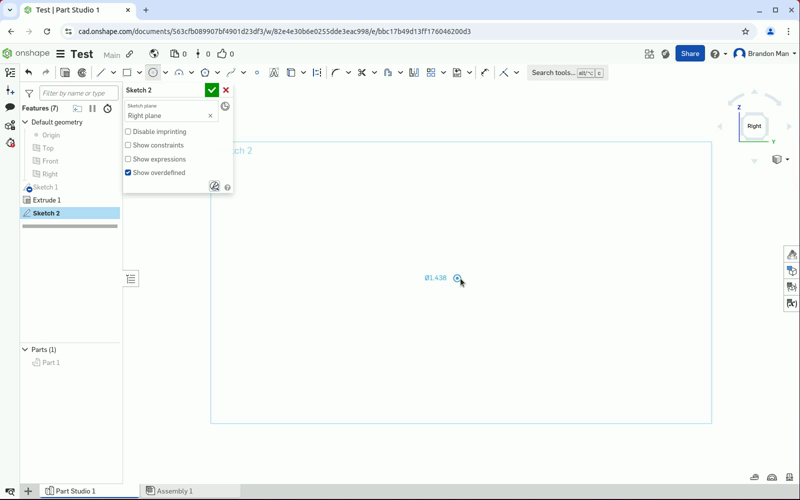
mouse_move(458, 275)
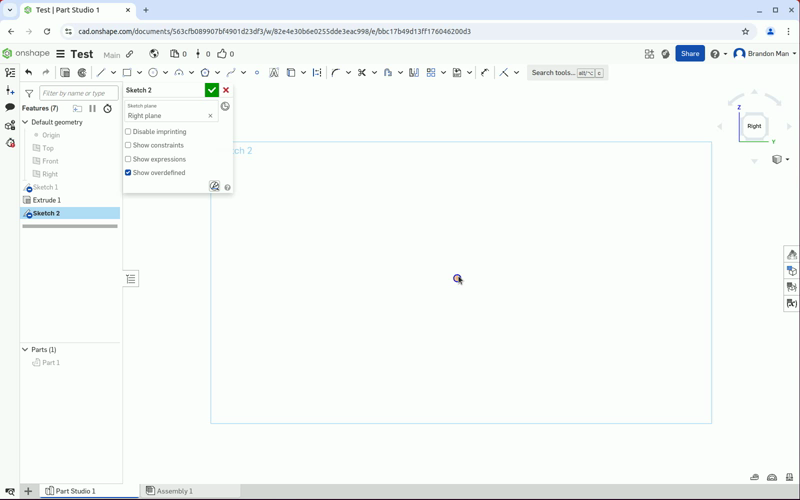
scroll(6)
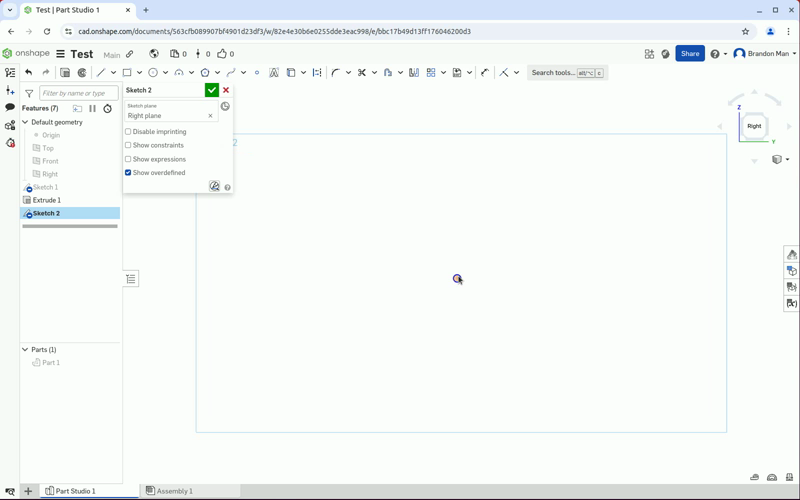
scroll(6)
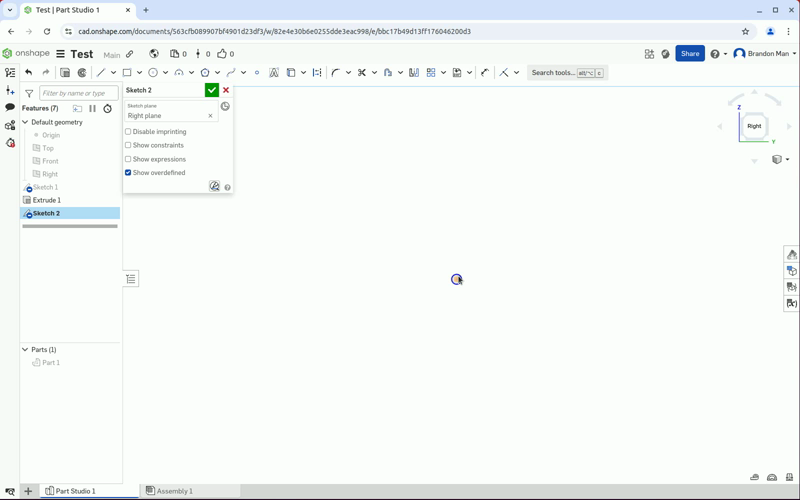
scroll(6)
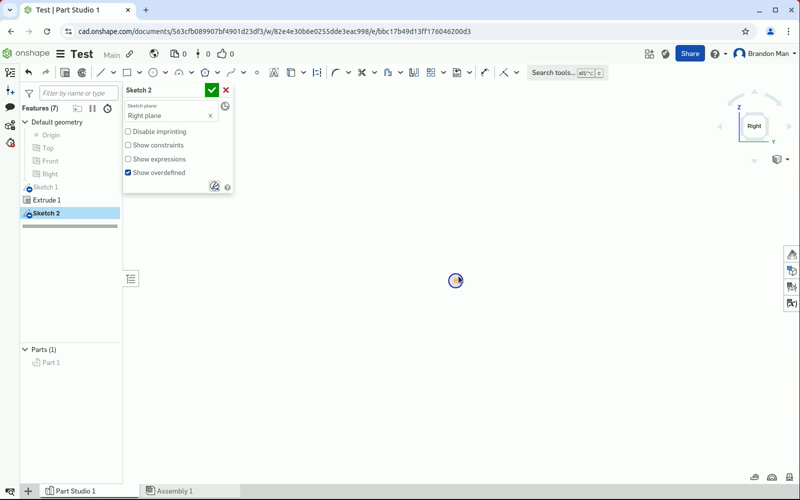
scroll(6)
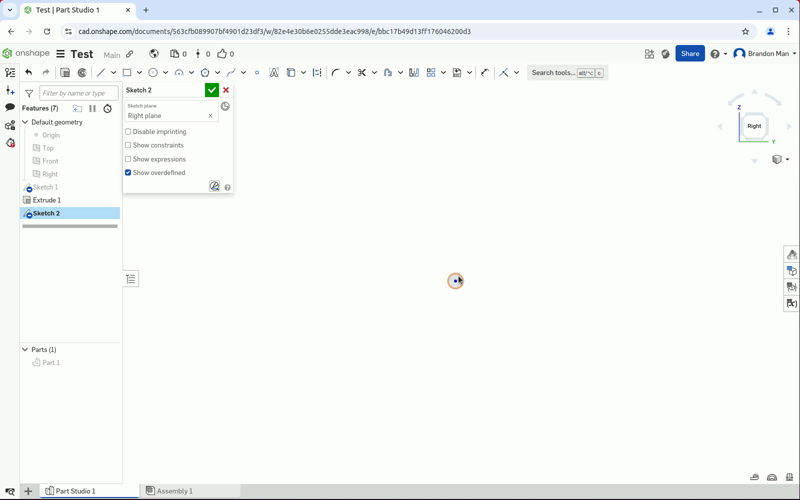
scroll(6)
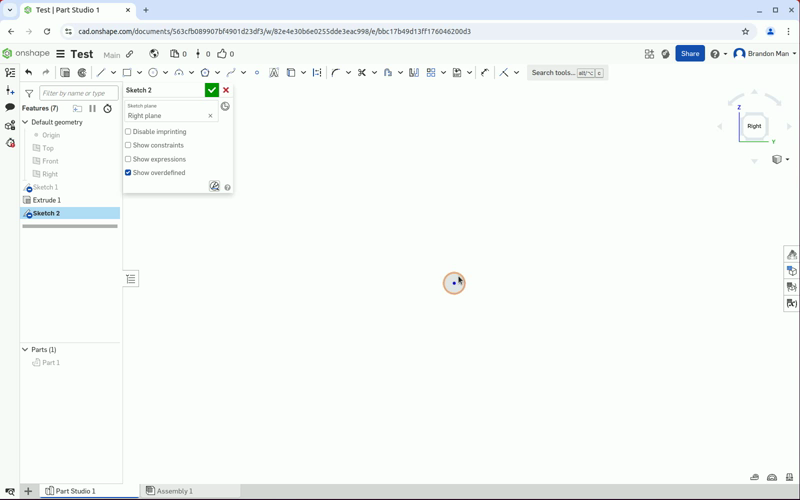
scroll(6)
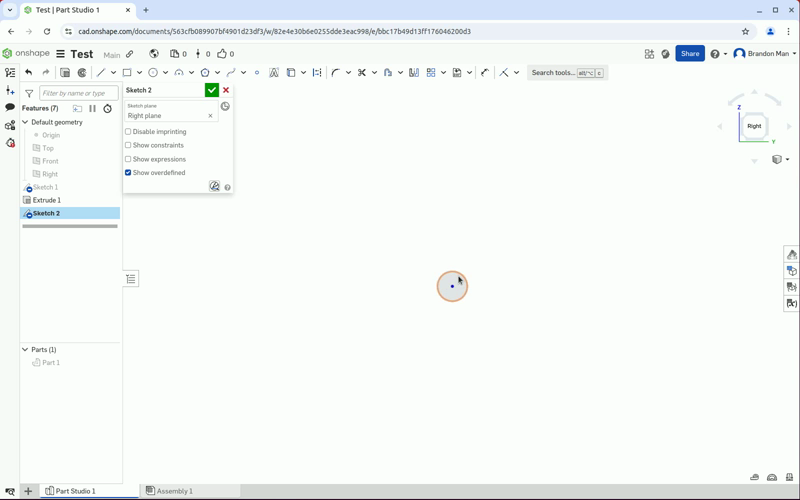
scroll(6)
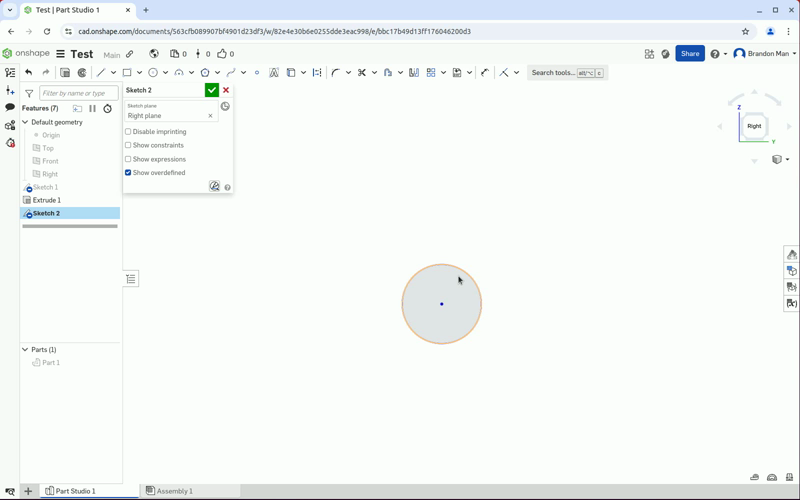
click(458, 275)
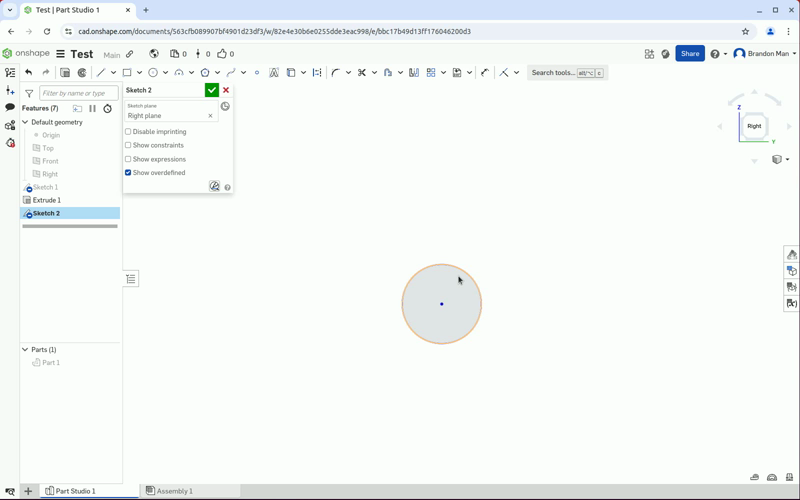
scroll(-6)
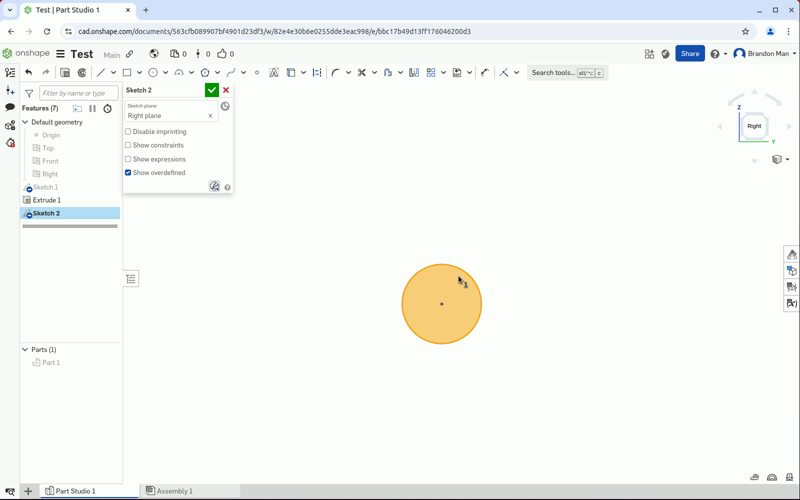
scroll(-6)
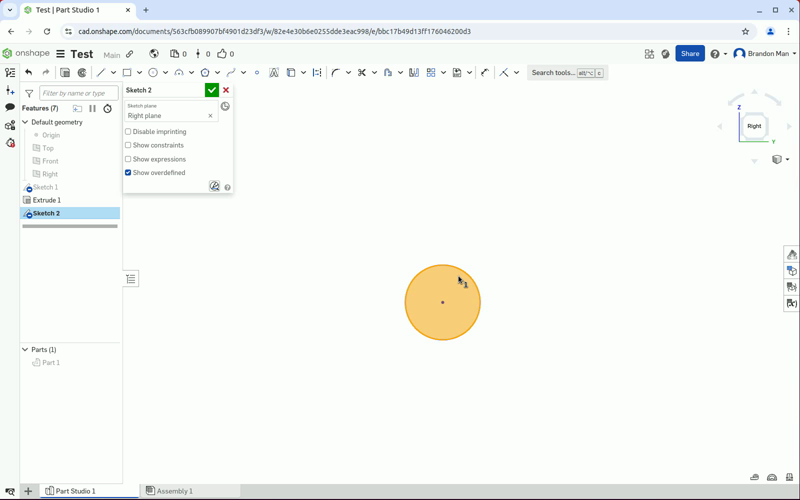
scroll(-6)
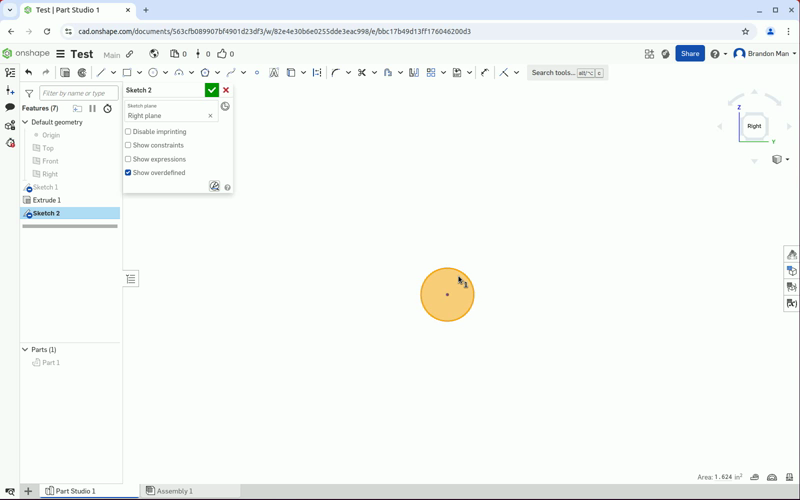
scroll(-6)
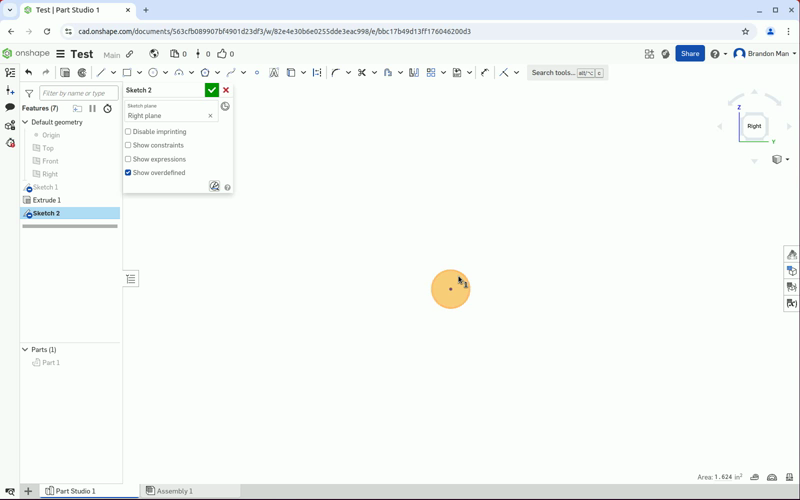
scroll(-6)
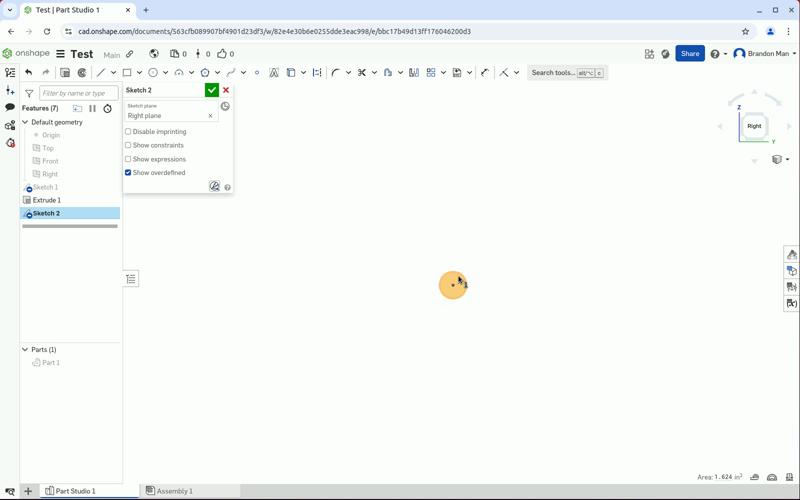
scroll(-6)
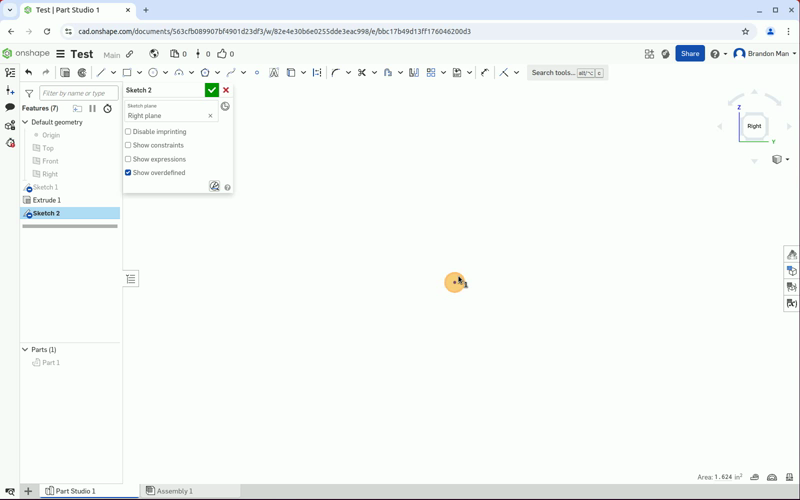
scroll(-6)
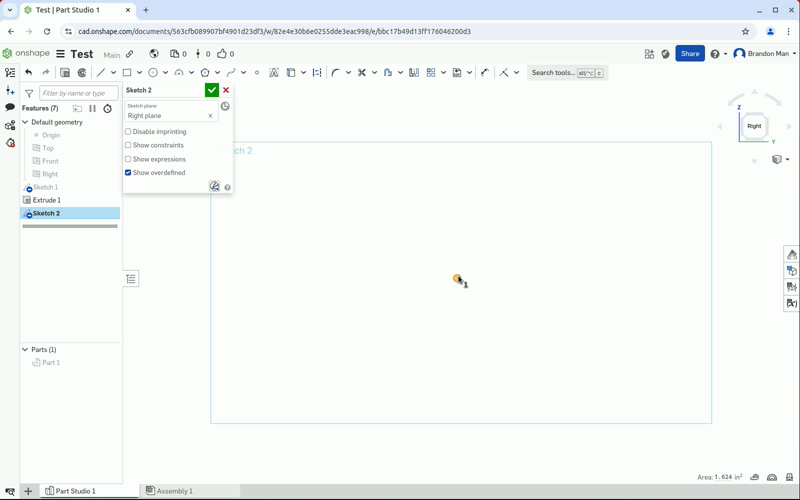
mouse_move(73, 352)
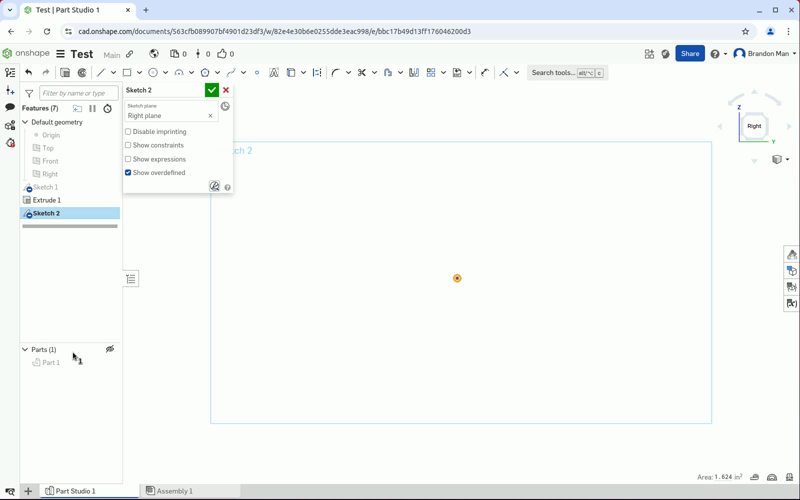
key(shift+y)
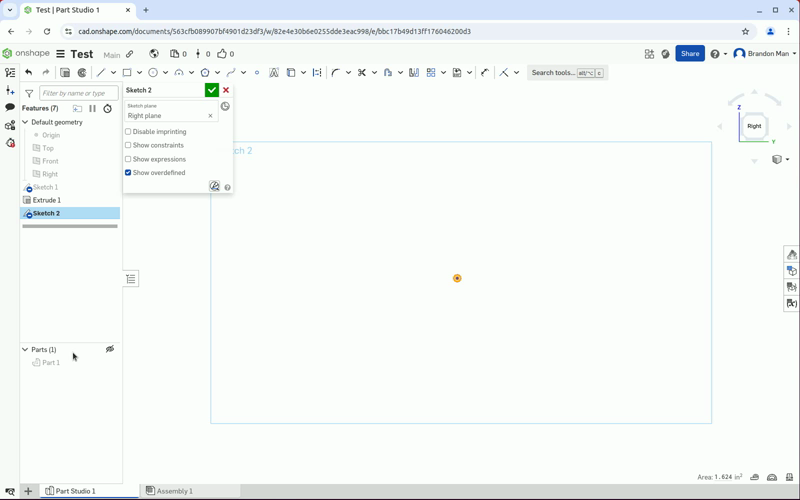
key(shift+e)
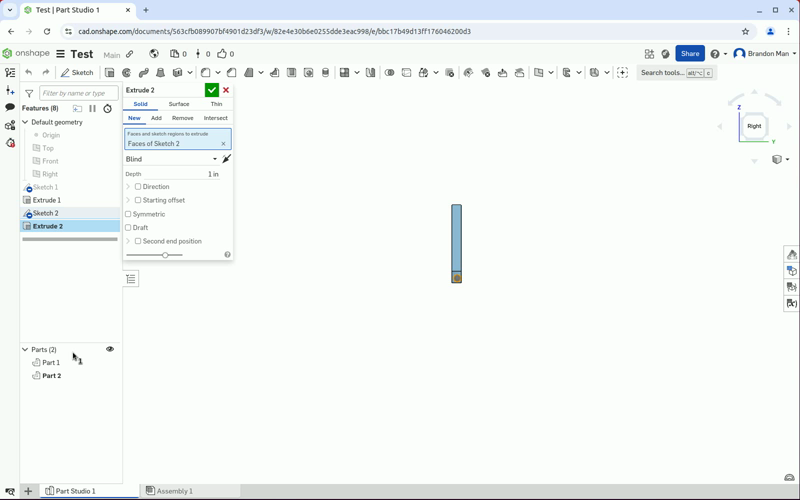
mouse_move(143, 106)
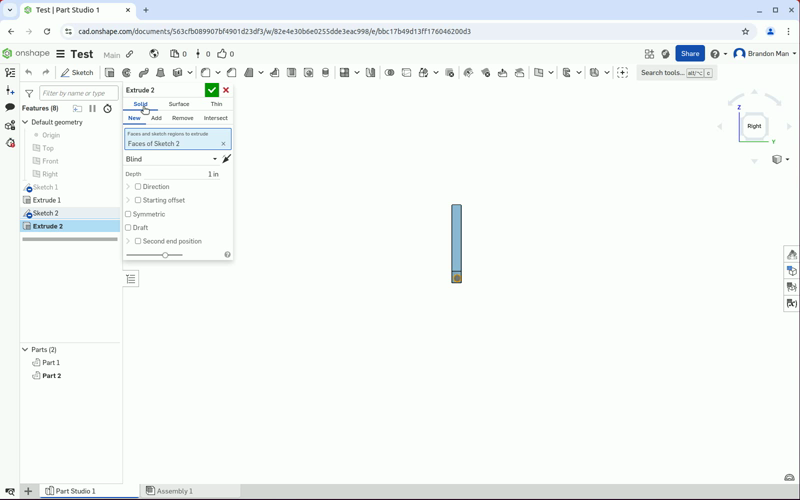
click(143, 106)
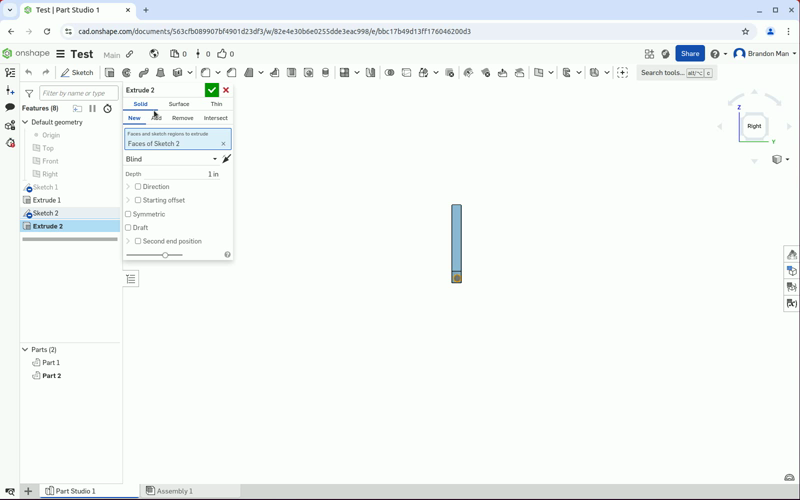
mouse_move(186, 120)
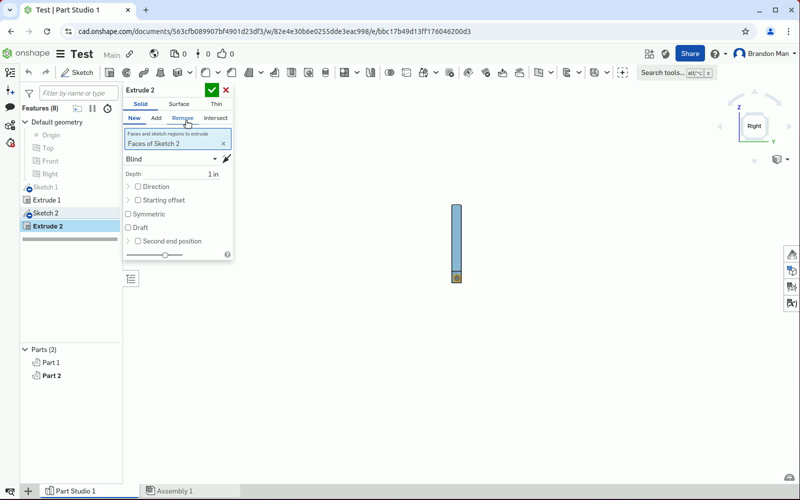
click(186, 120)
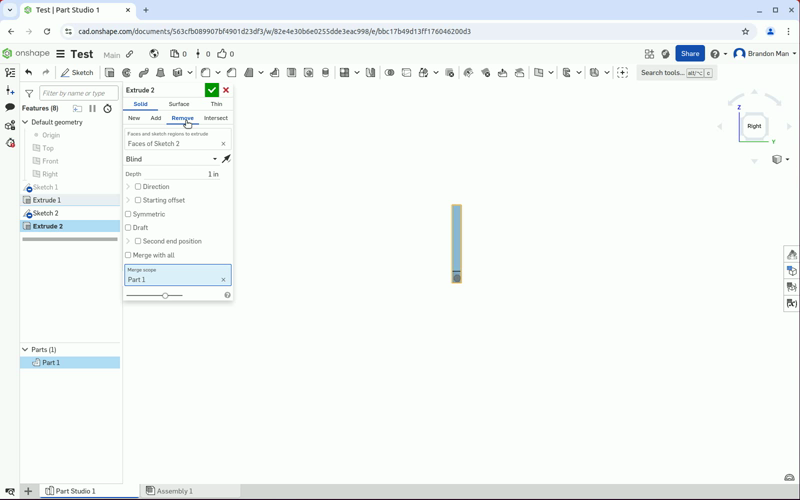
key(tab, 4)
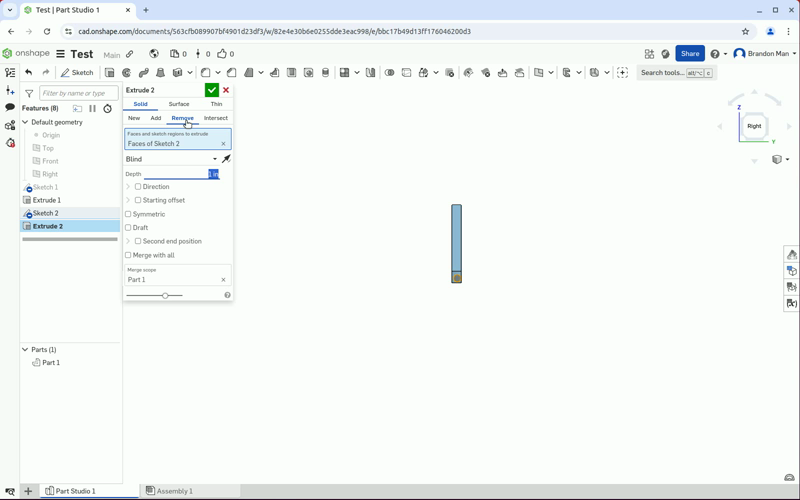
text(6.981)
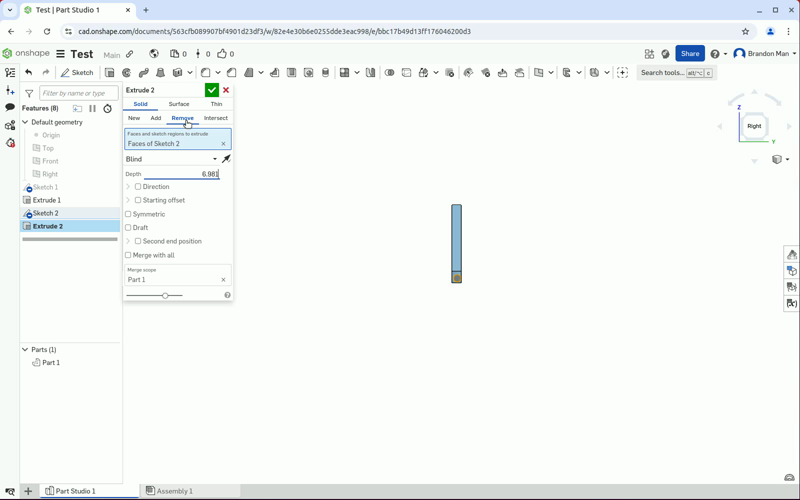
key(tab, 6)
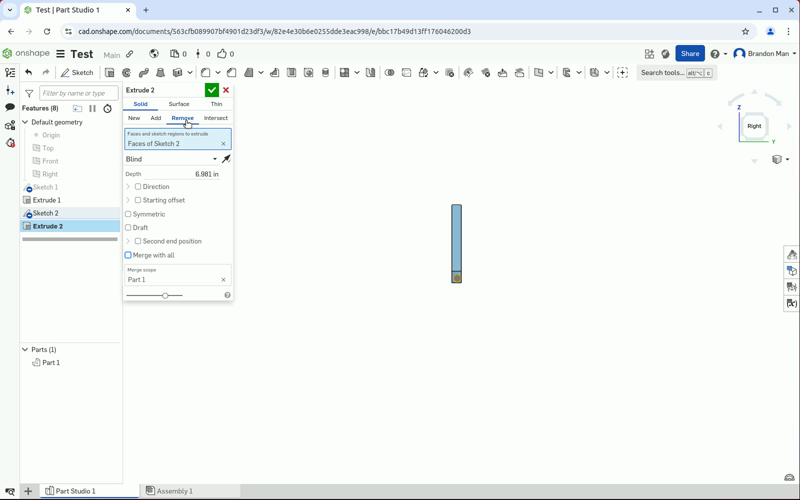
key(space)
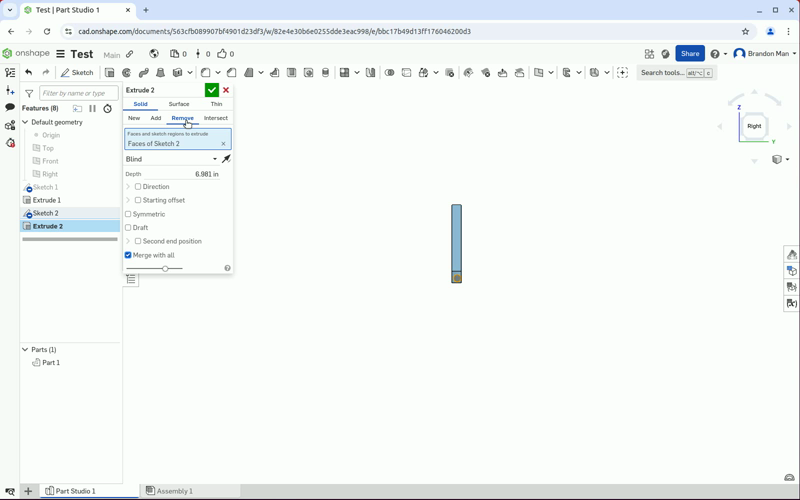
key(enter)
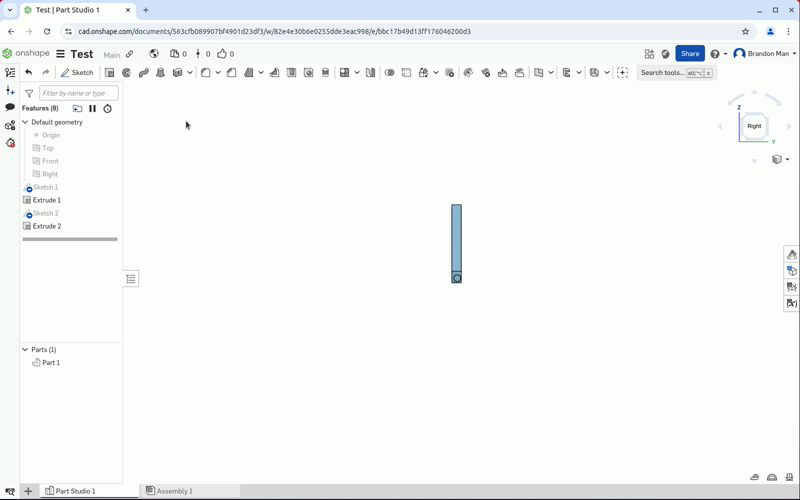
key(shift+h)
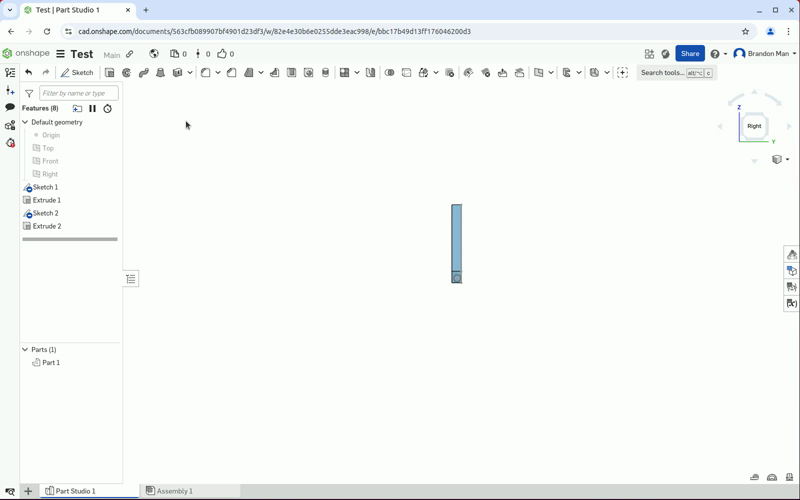
key(shift+h)
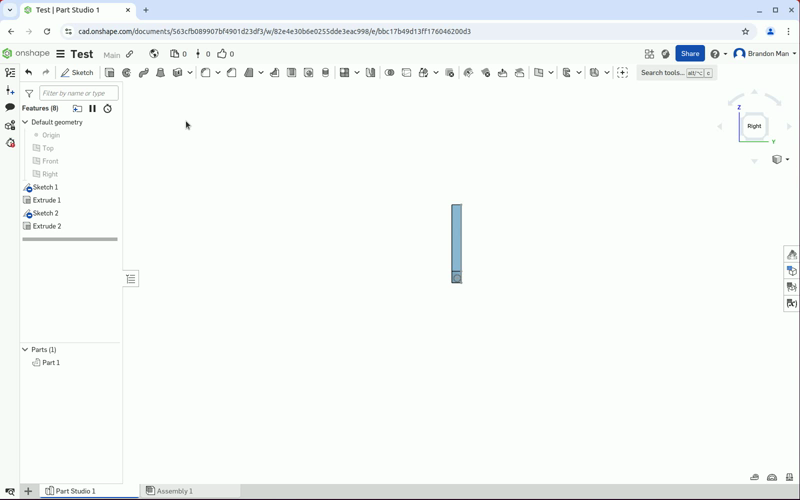
key(shift+7)
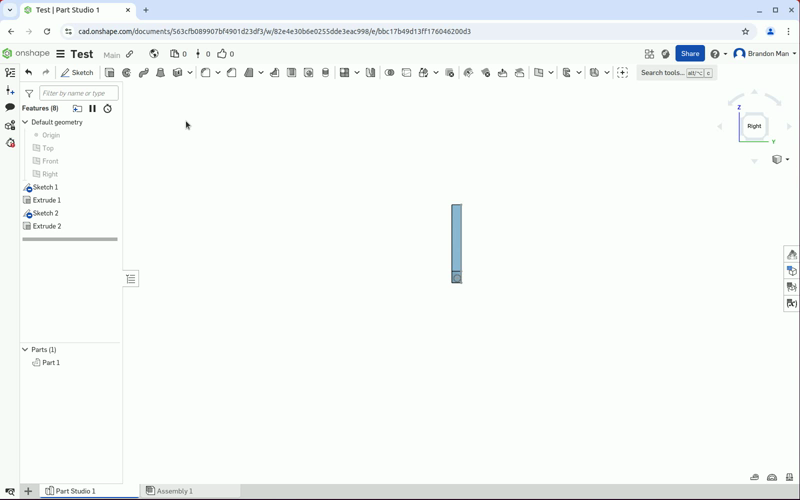
key(right, 2)
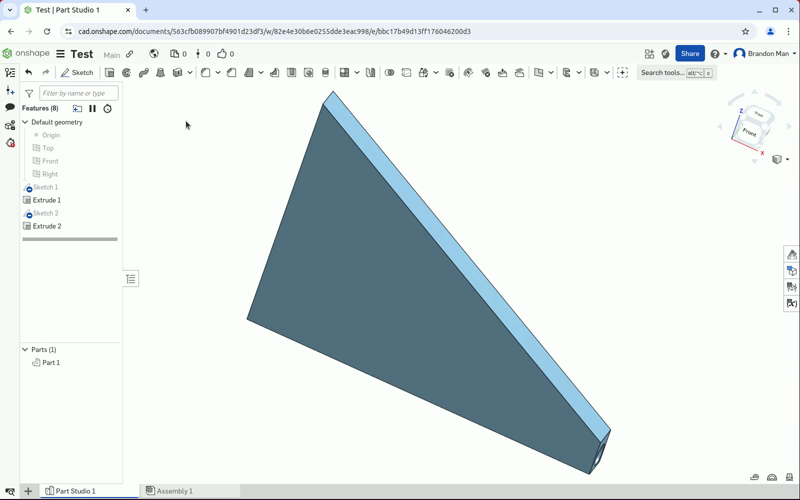
key(down, 2)
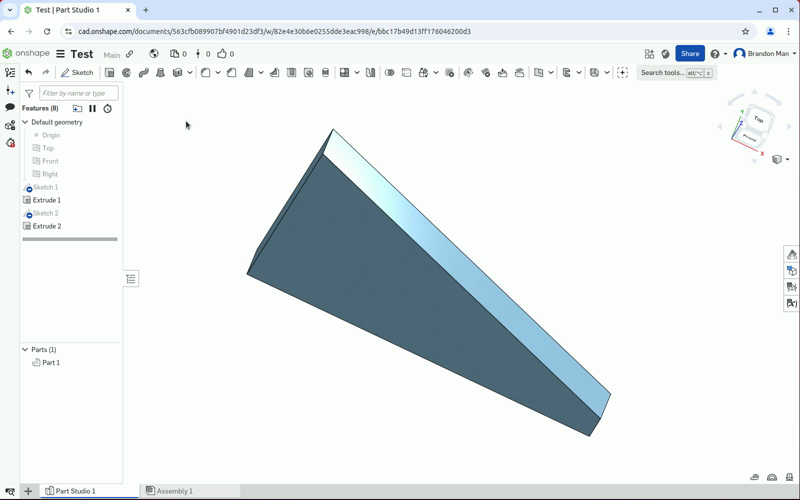
key(up, 2)
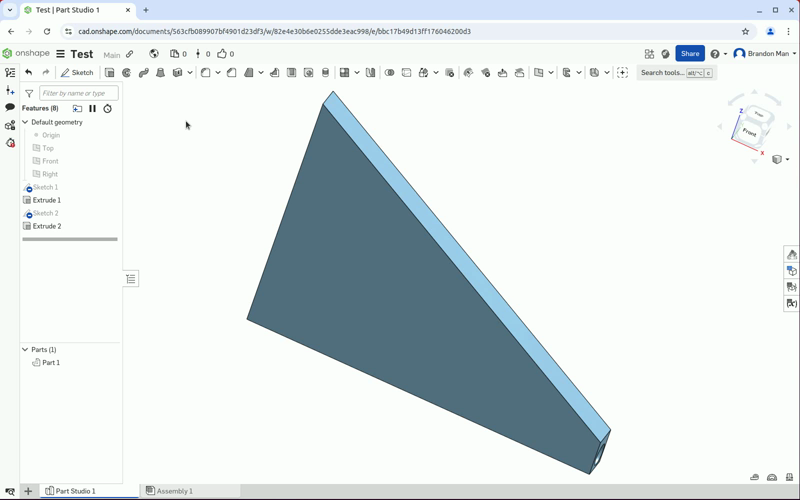
key(left, 2)
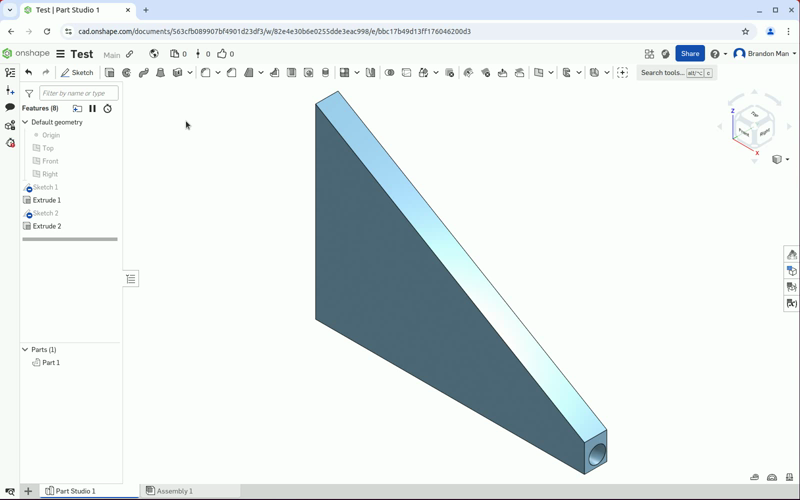
mouse_move(73, 189)
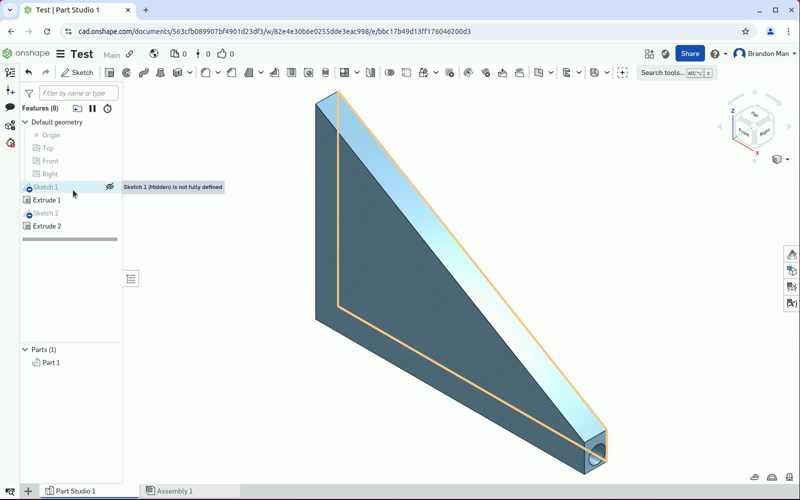
click(73, 189)